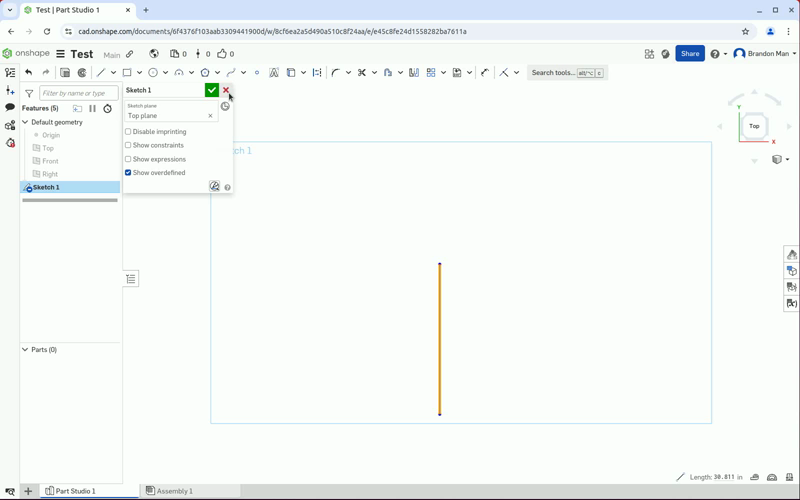
key(shift+h)
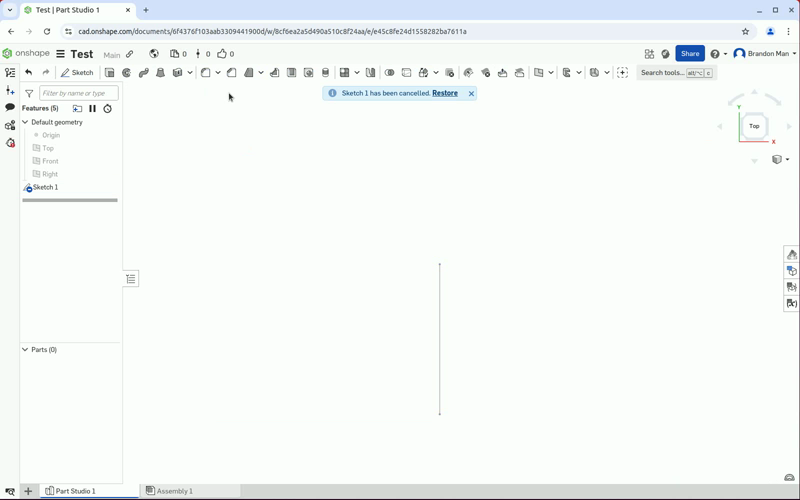
key(shift+s)
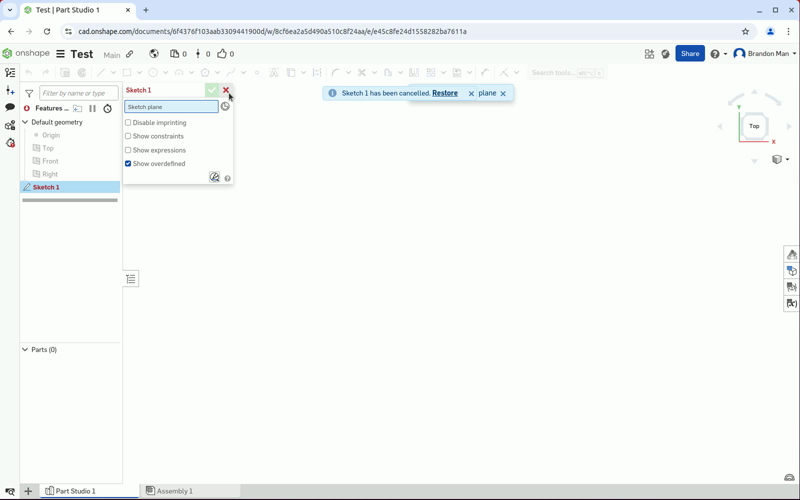
mouse_move(73, 150)
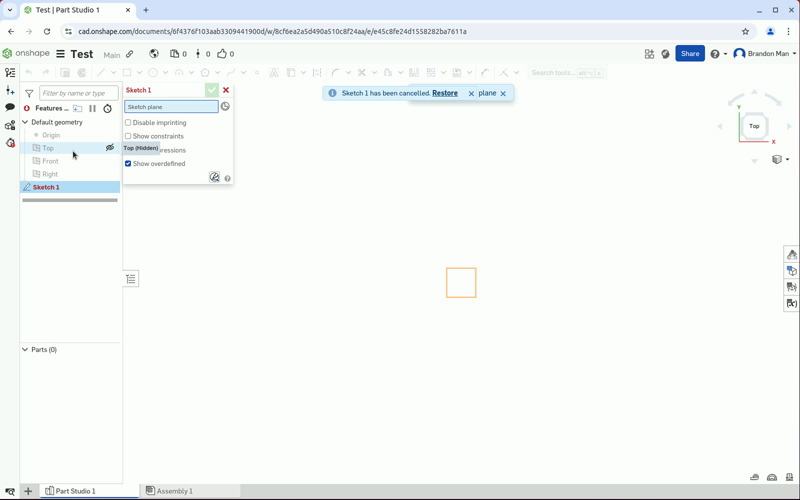
click(73, 150)
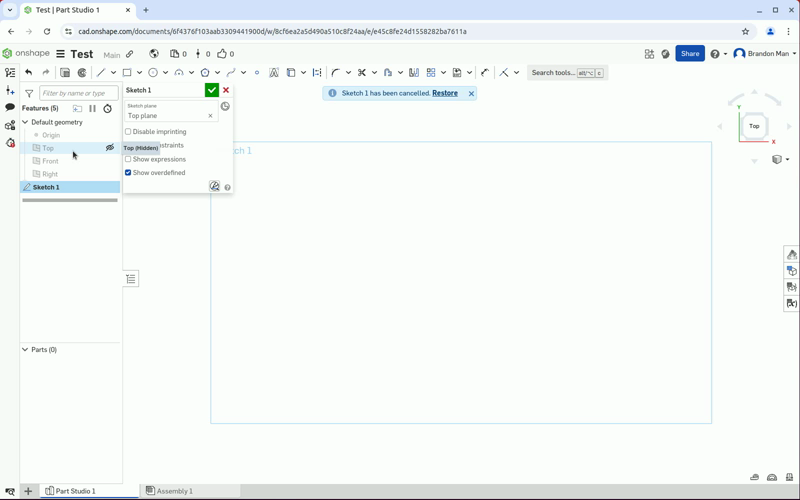
mouse_move(73, 352)
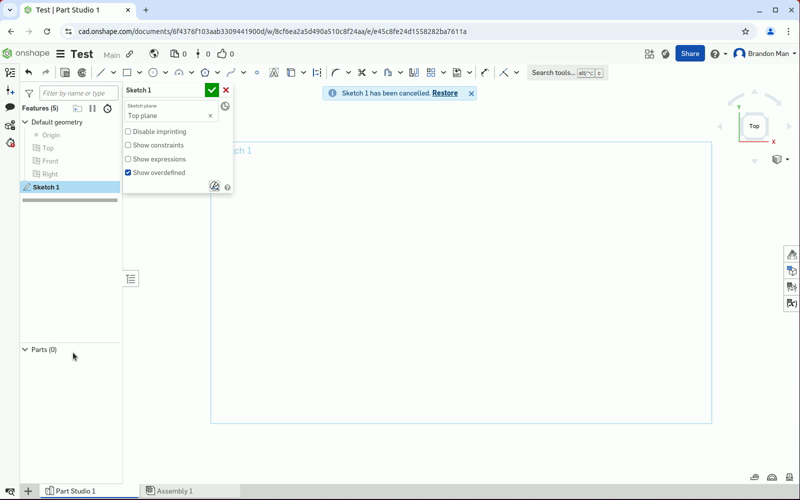
key(y)
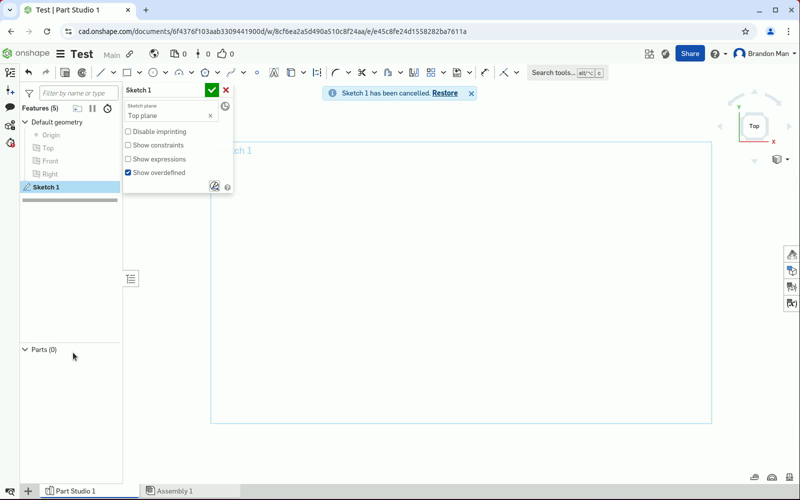
key(a)
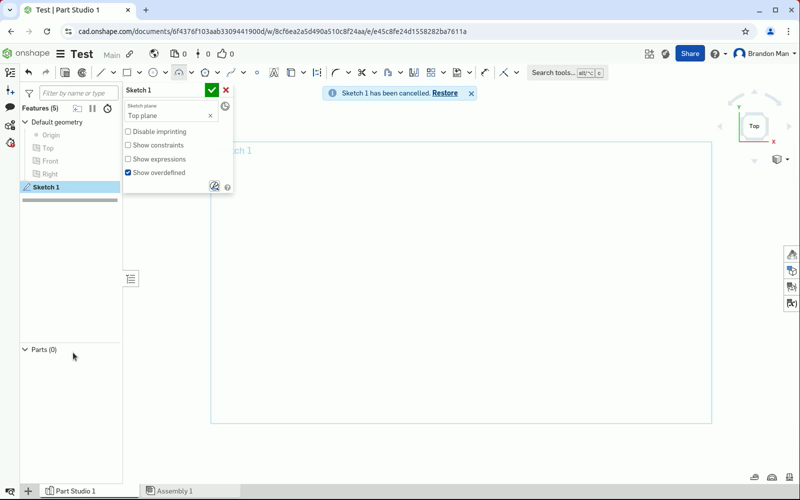
key_down(shift)
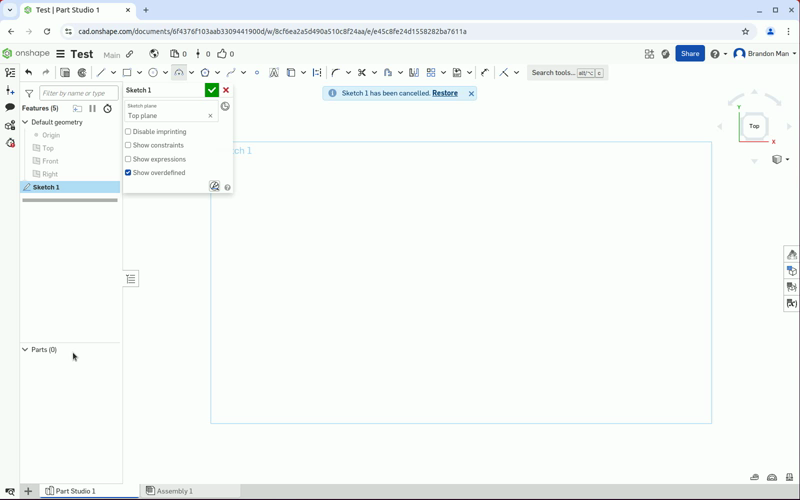
mouse_move(348, 325)
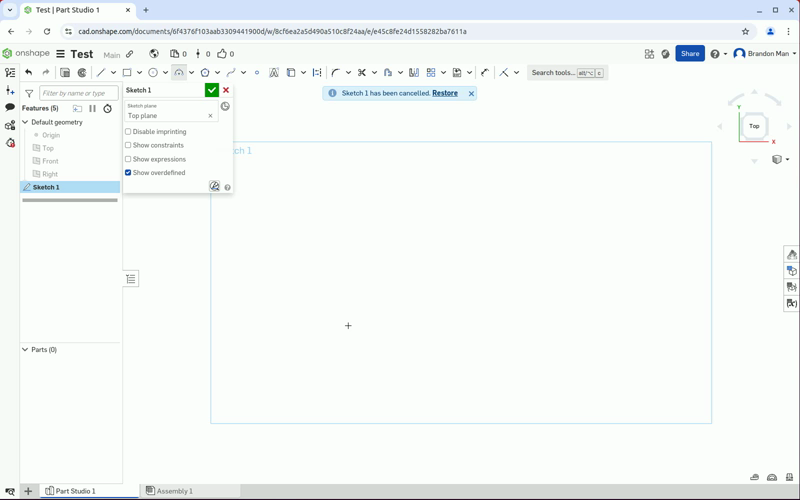
click(348, 325)
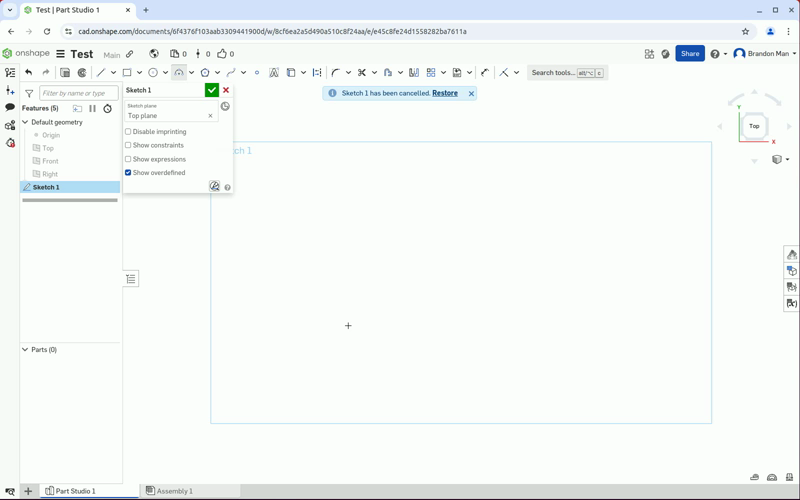
key_up(shift)
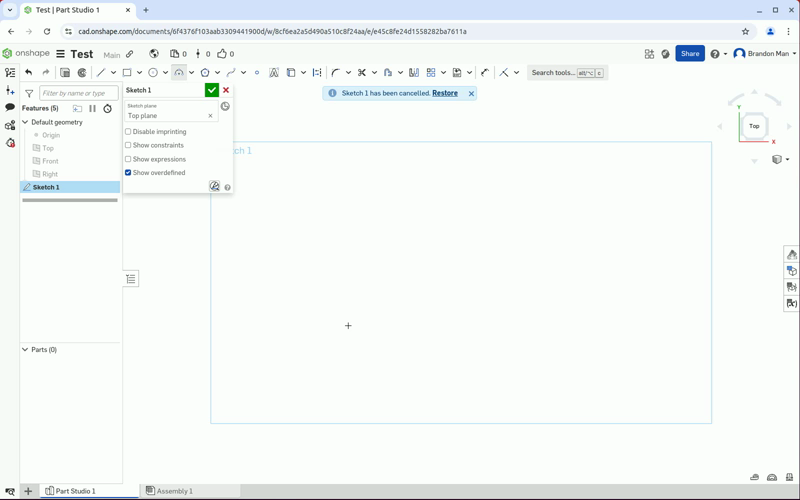
key_down(shift)
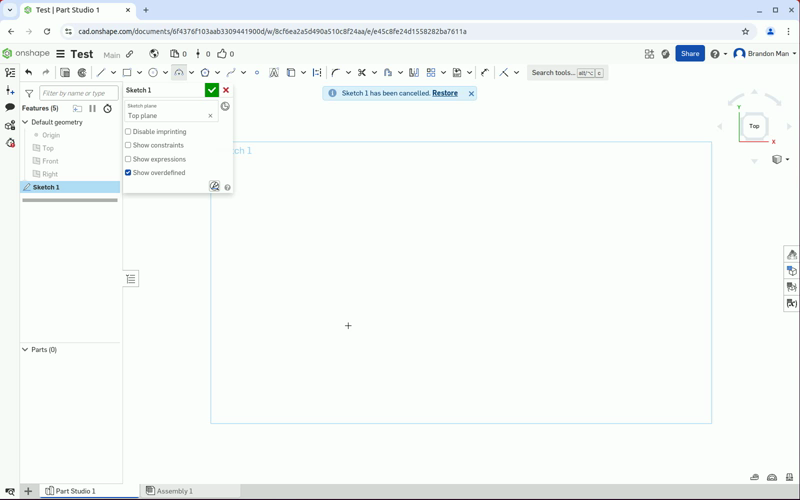
mouse_move(369, 346)
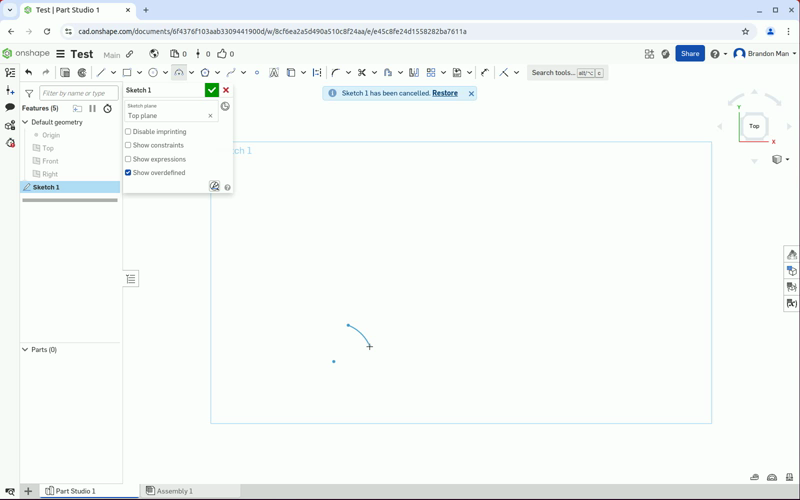
click(369, 346)
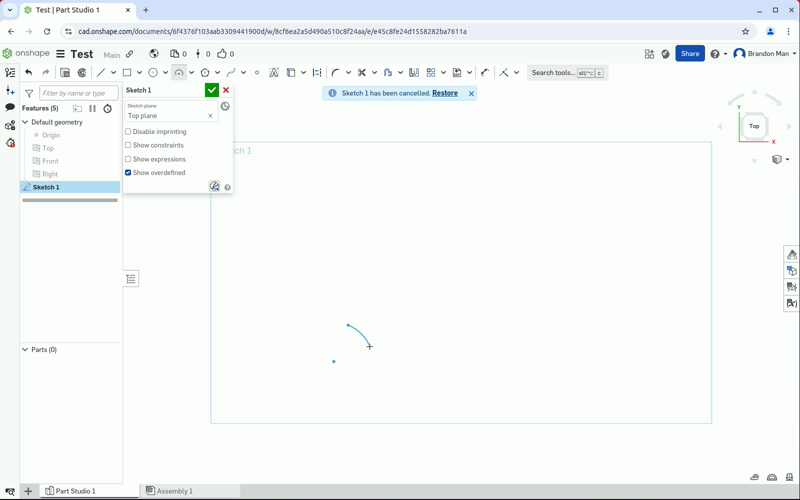
mouse_move(354, 339)
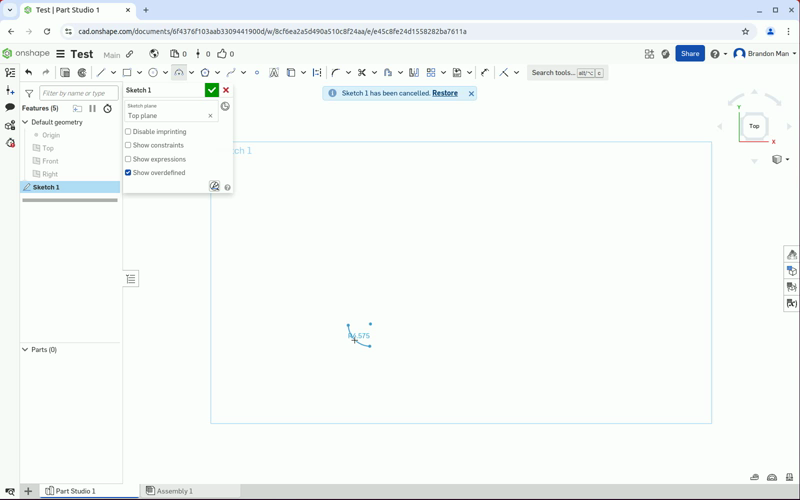
click(354, 339)
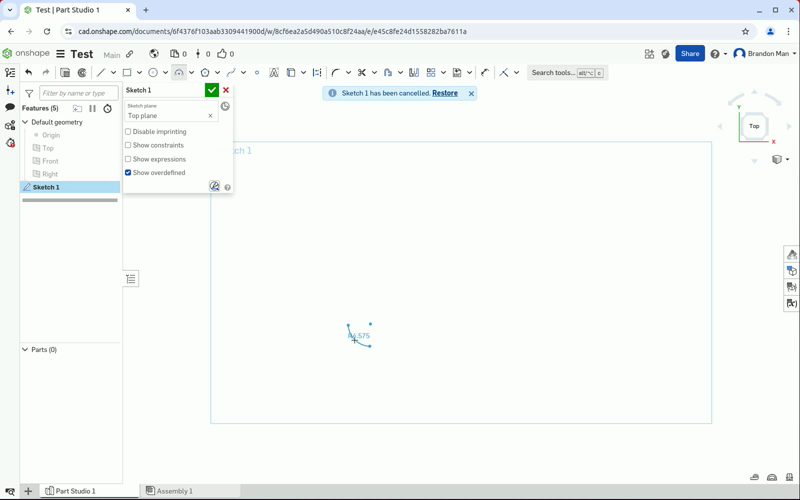
key_up(shift)
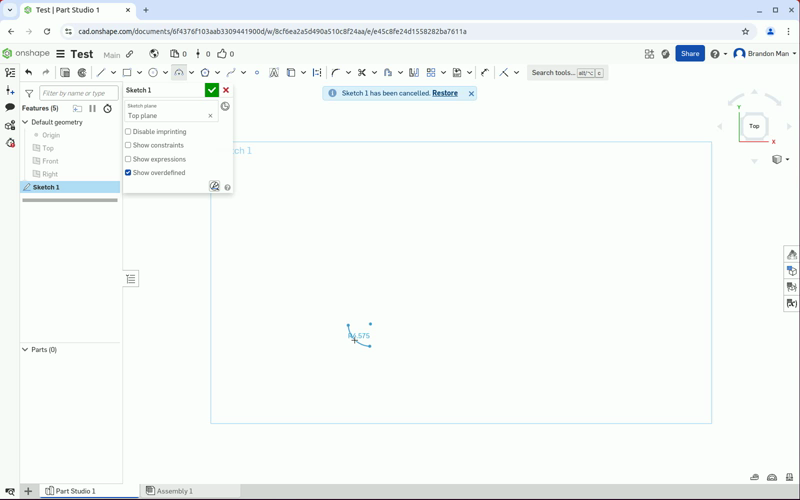
key(esc)
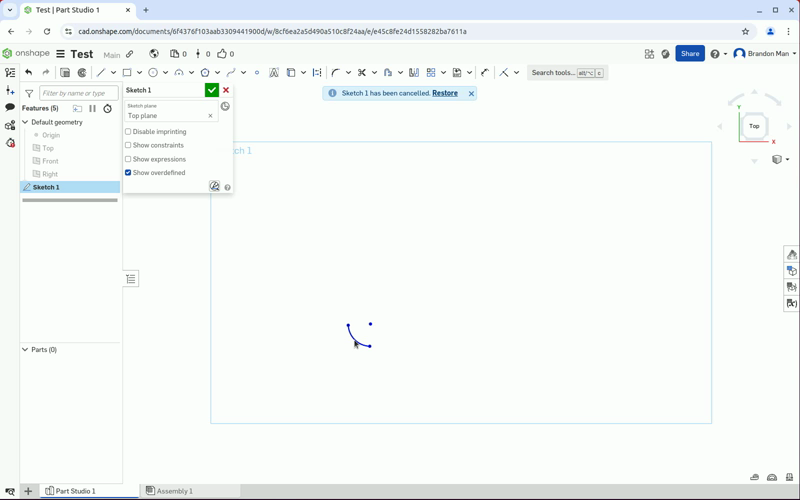
key(l)
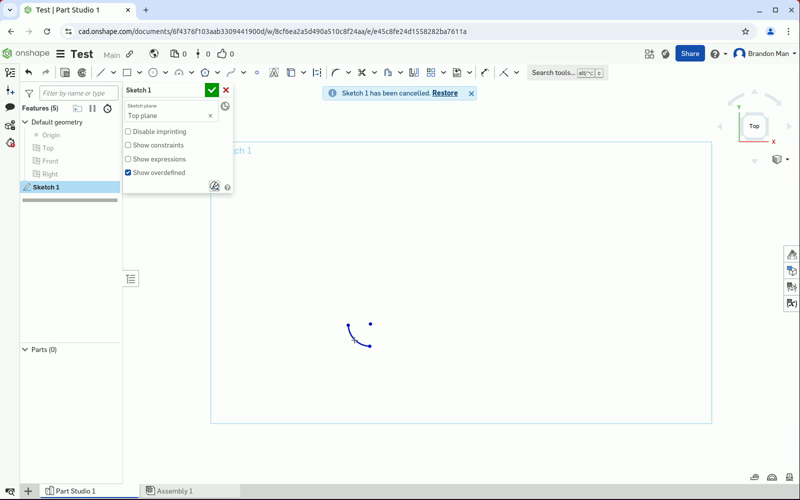
mouse_move(369, 346)
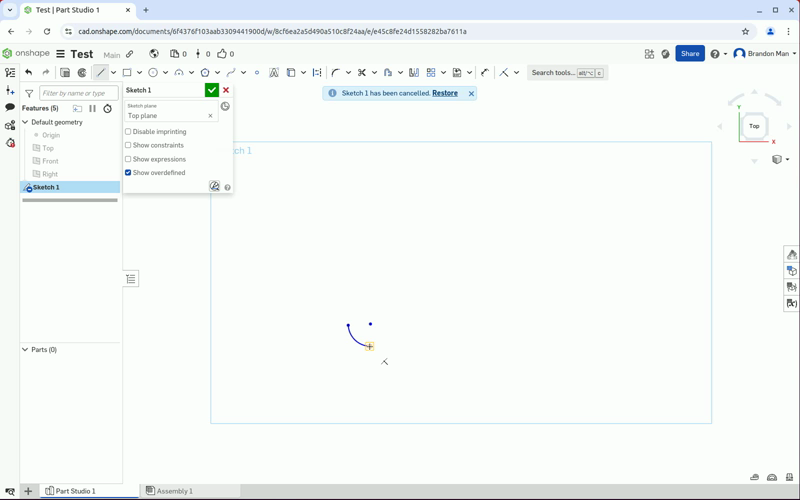
click(369, 346)
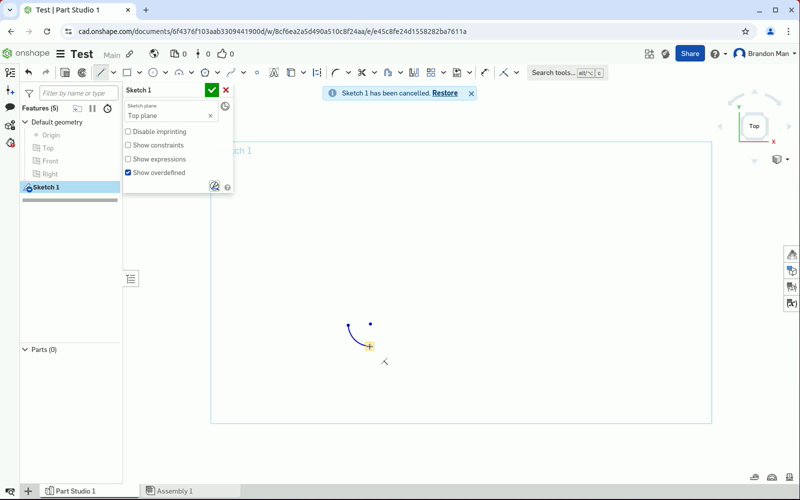
key_down(shift)
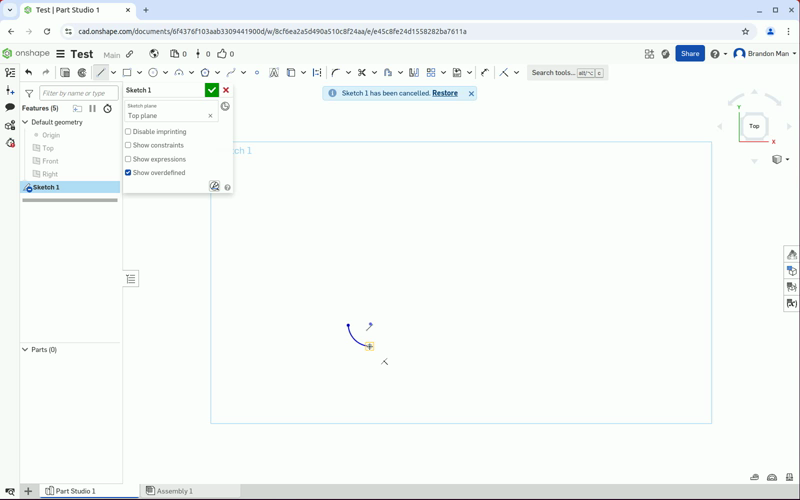
mouse_move(550, 346)
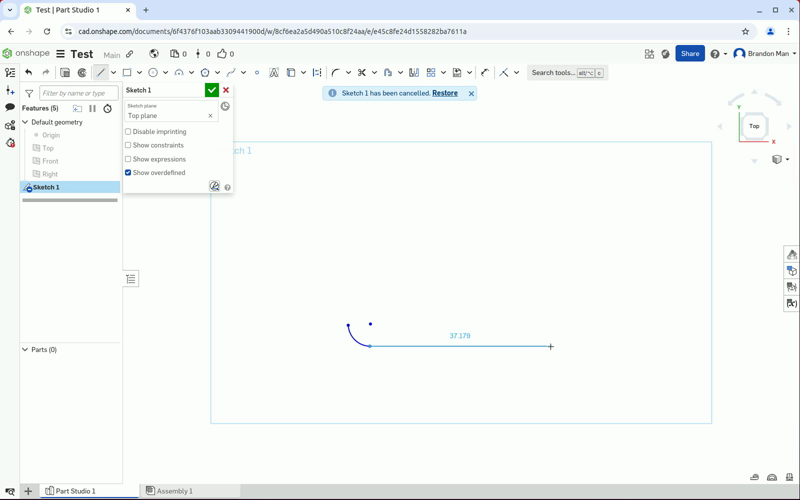
click(550, 346)
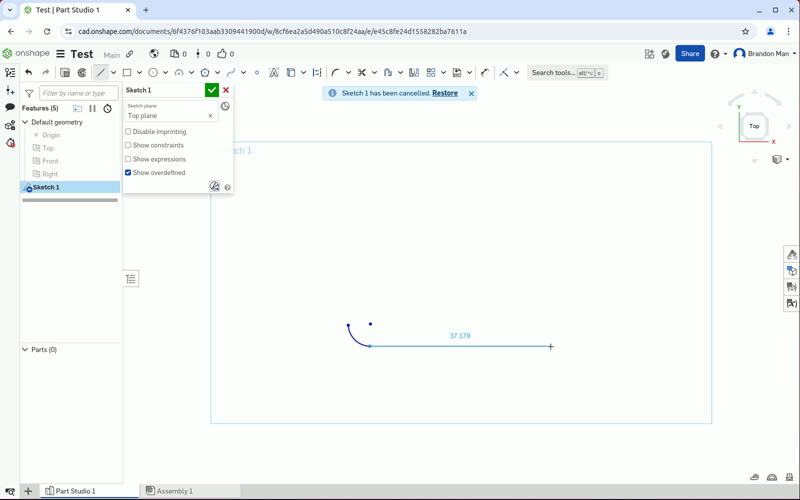
key_up(shift)
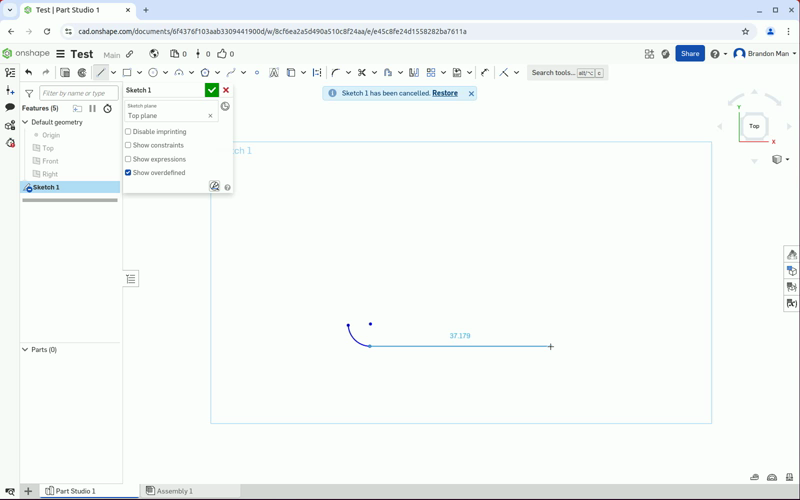
key(esc)
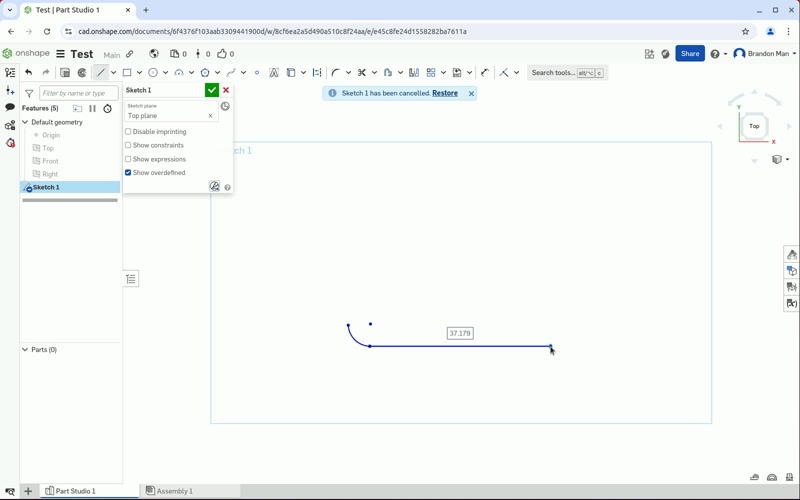
key(a)
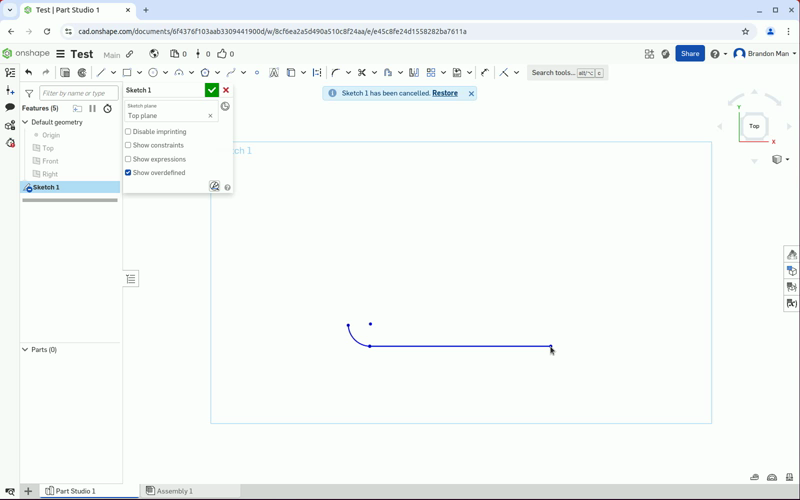
mouse_move(550, 346)
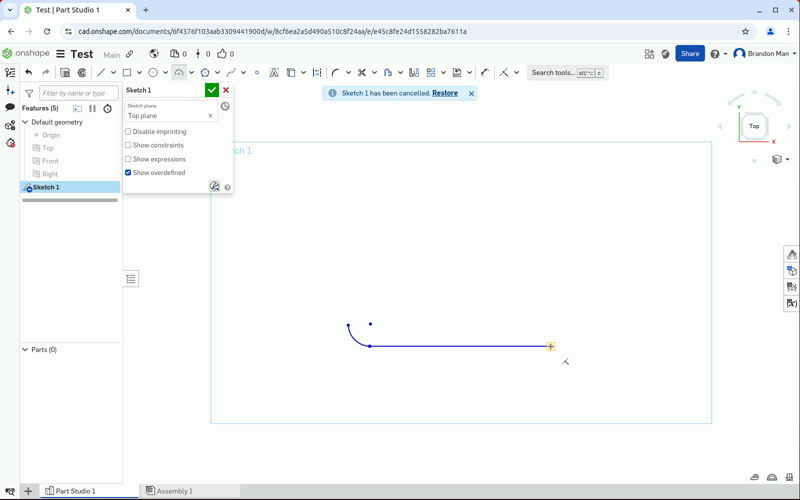
click(550, 346)
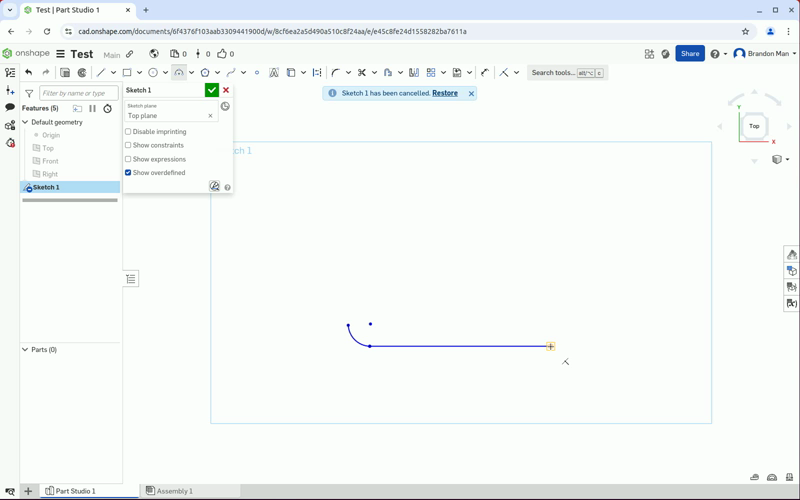
key_down(shift)
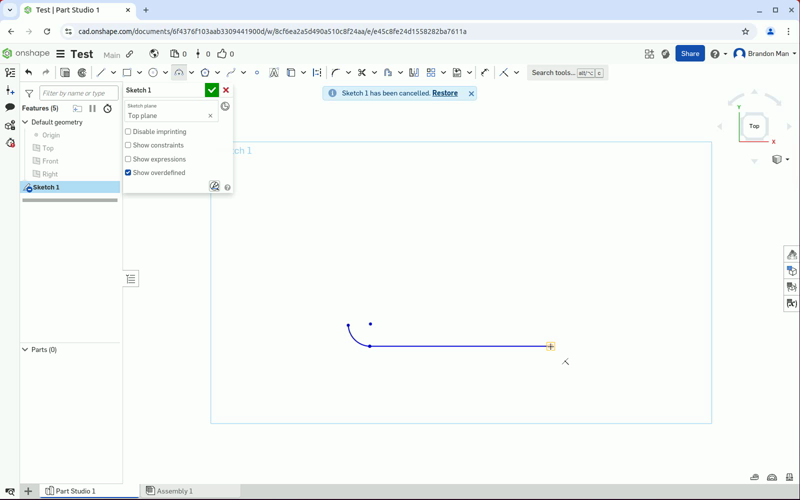
mouse_move(572, 325)
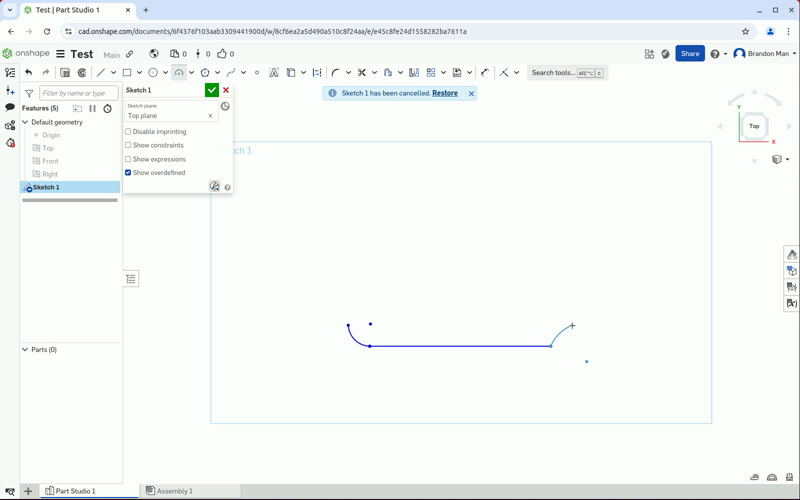
click(572, 325)
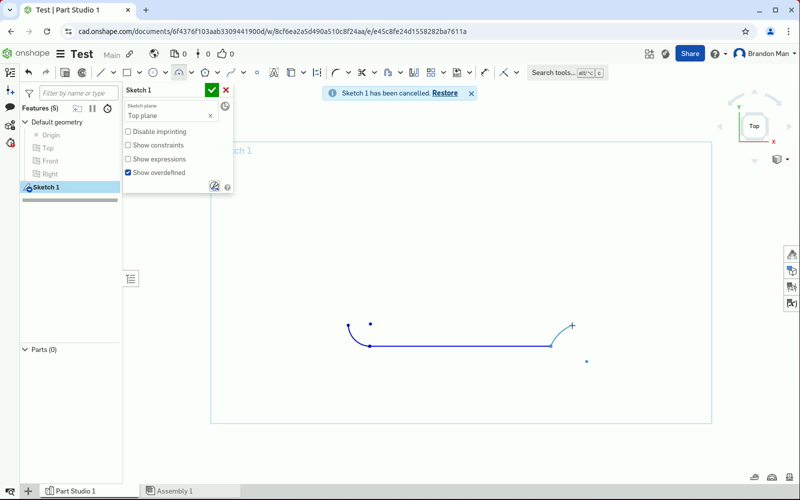
mouse_move(565, 339)
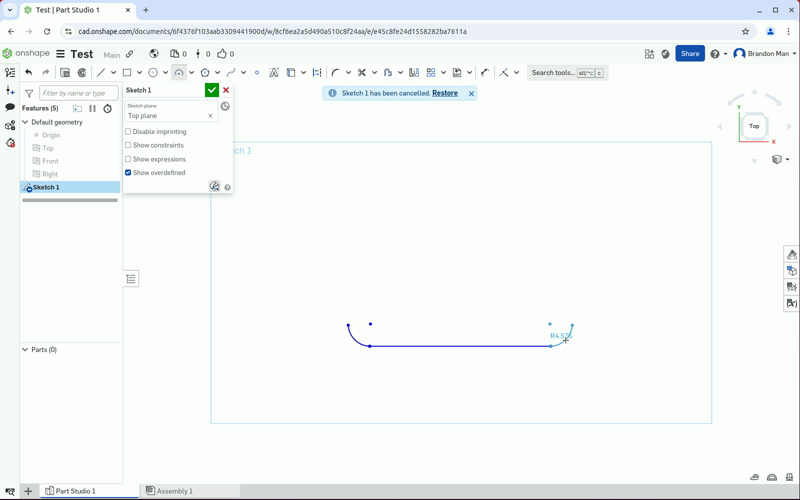
click(565, 339)
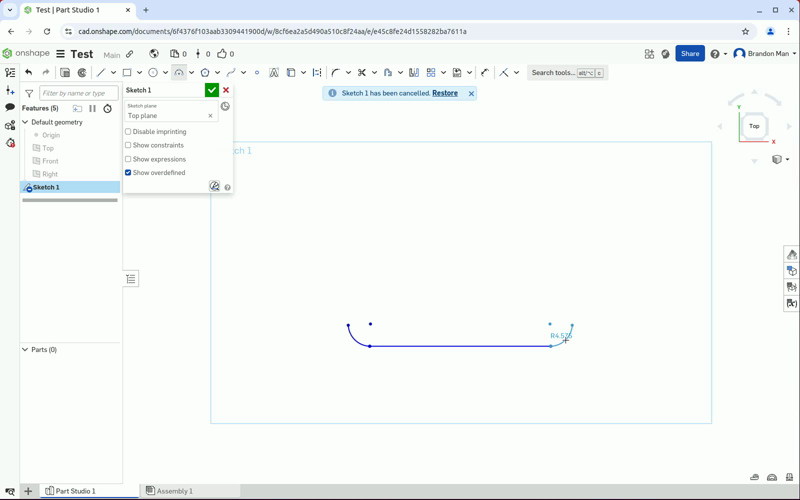
key_up(shift)
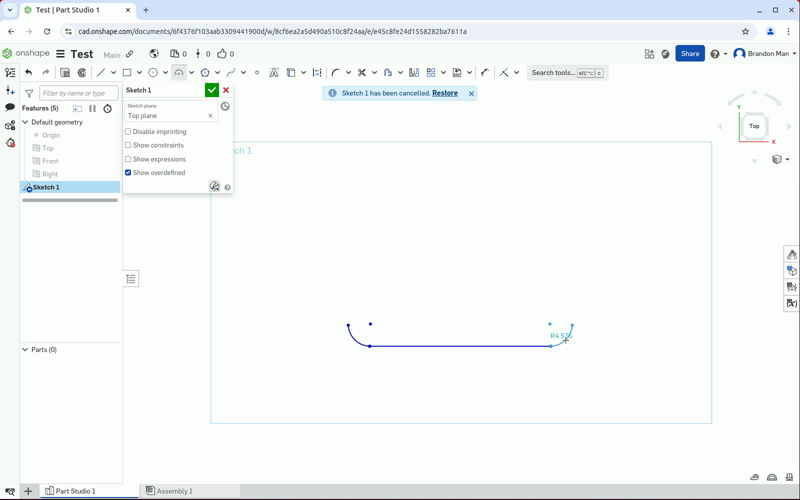
key(esc)
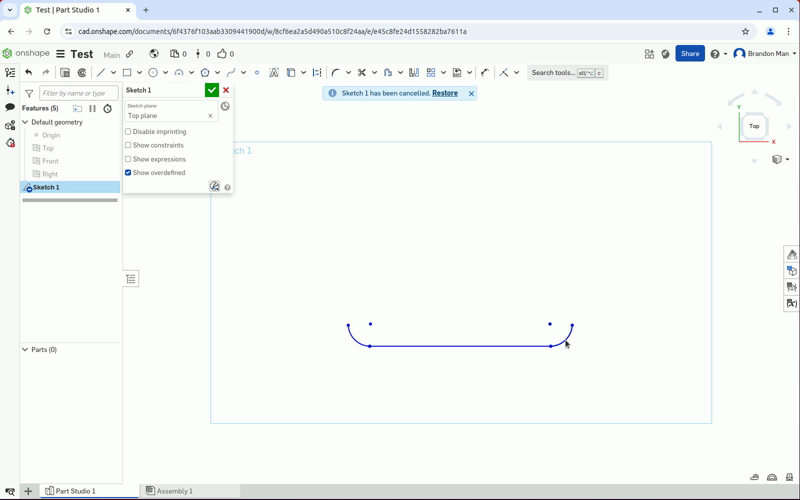
key(l)
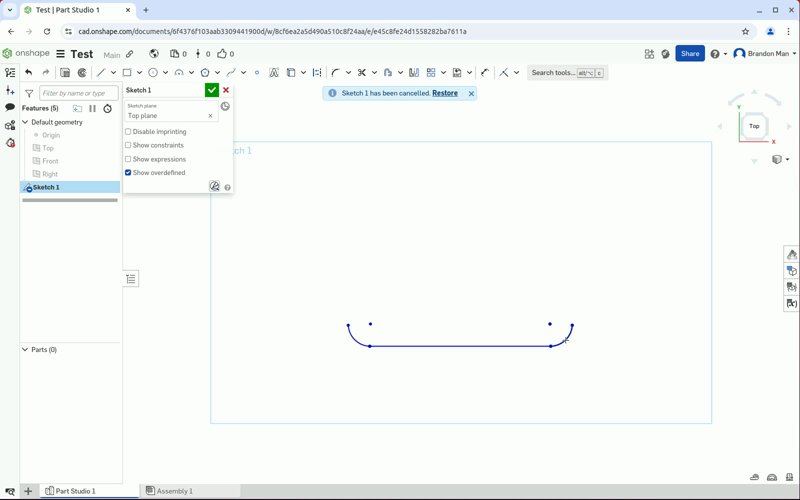
mouse_move(572, 325)
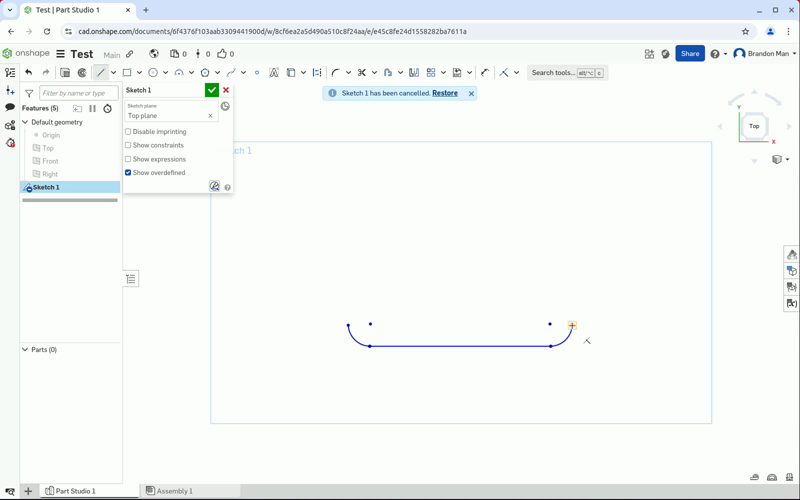
click(572, 325)
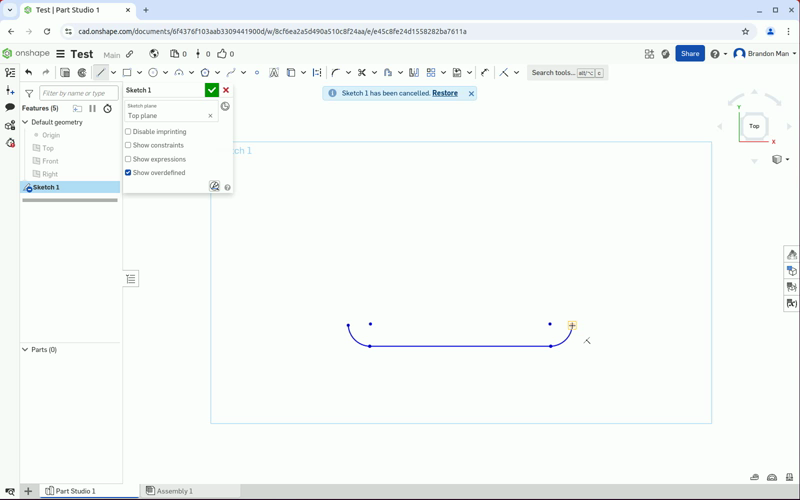
key_down(shift)
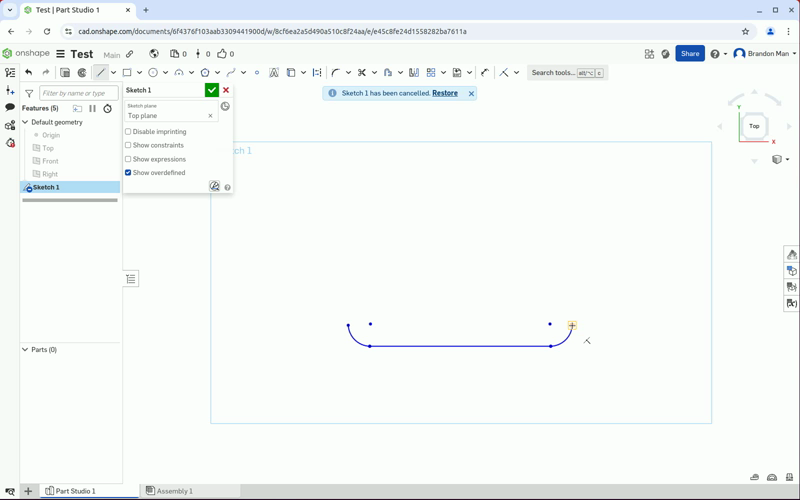
mouse_move(572, 242)
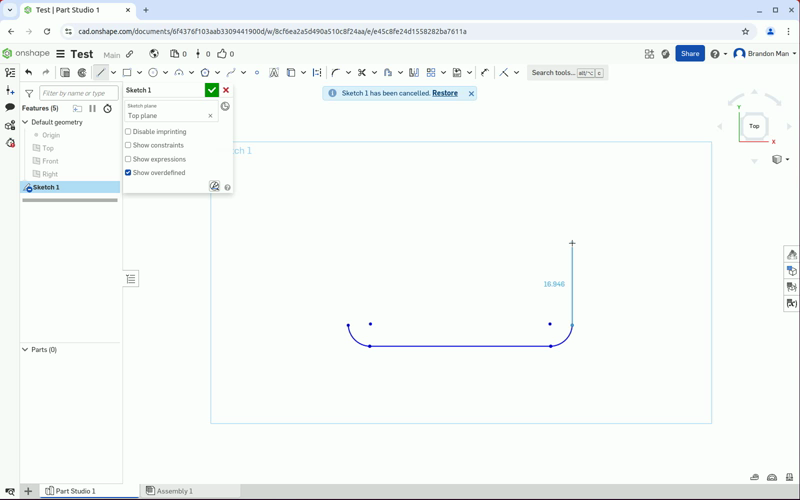
click(572, 242)
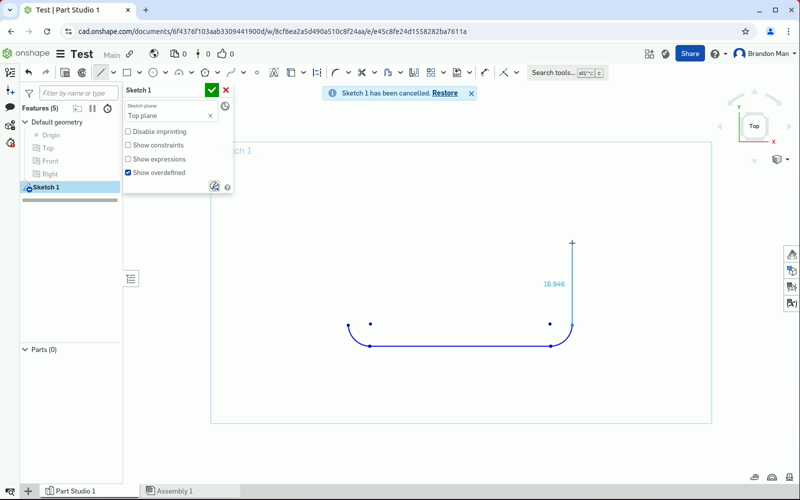
key_up(shift)
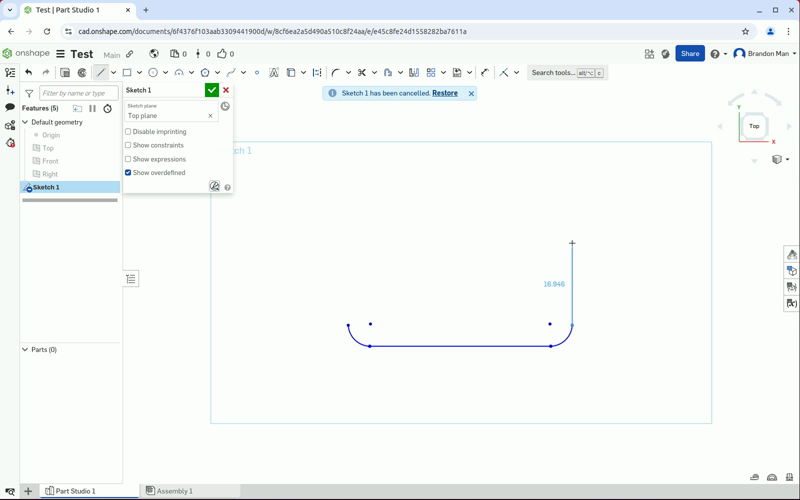
key(esc)
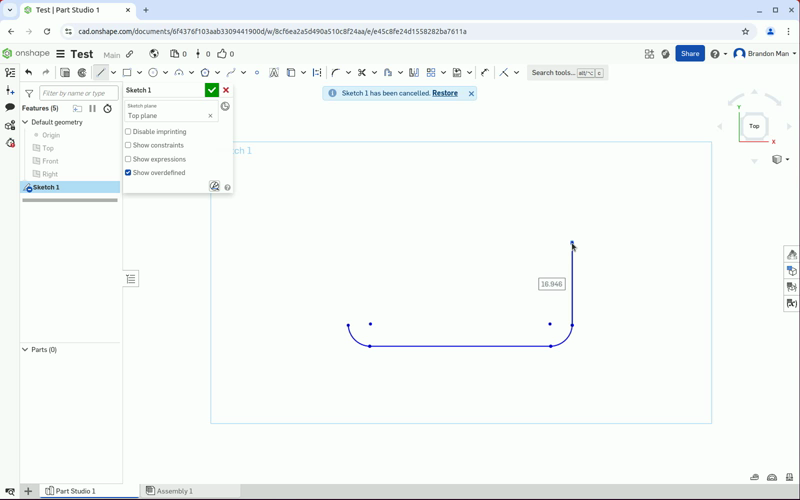
key(a)
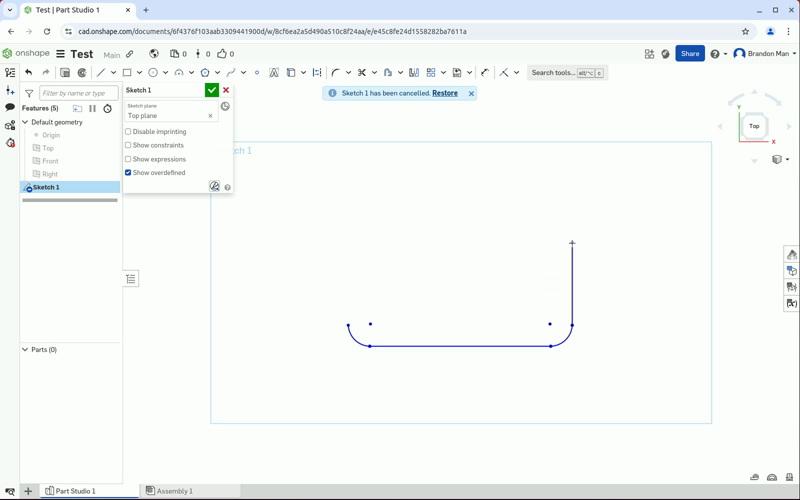
mouse_move(572, 242)
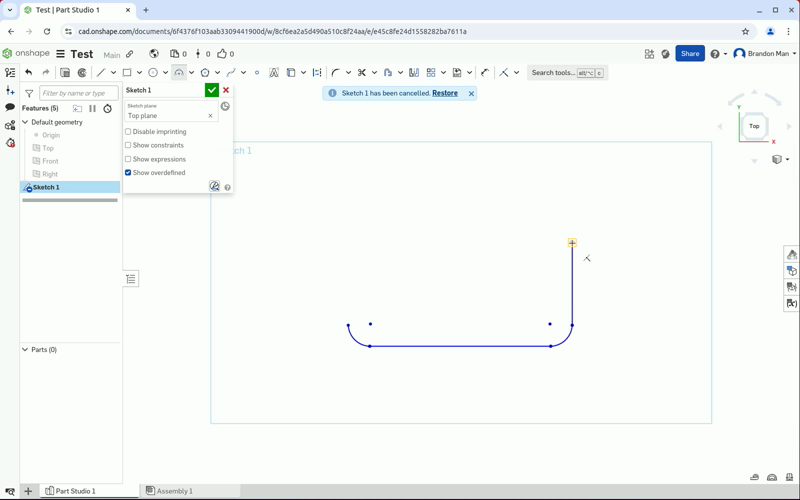
click(572, 242)
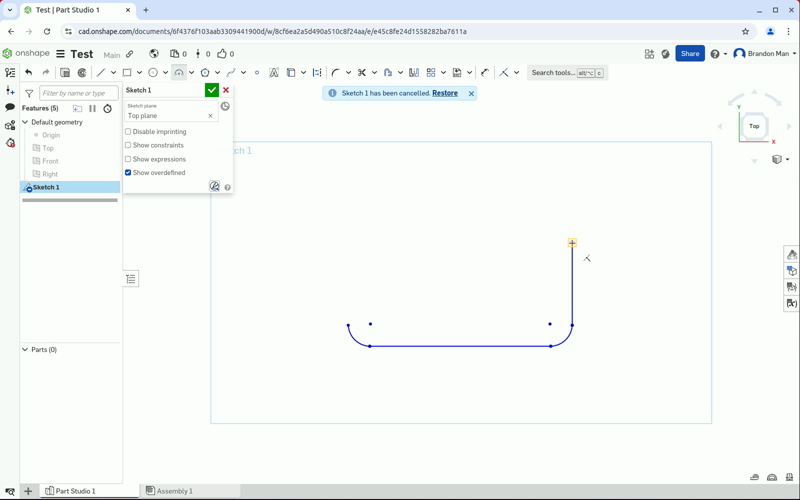
key_down(shift)
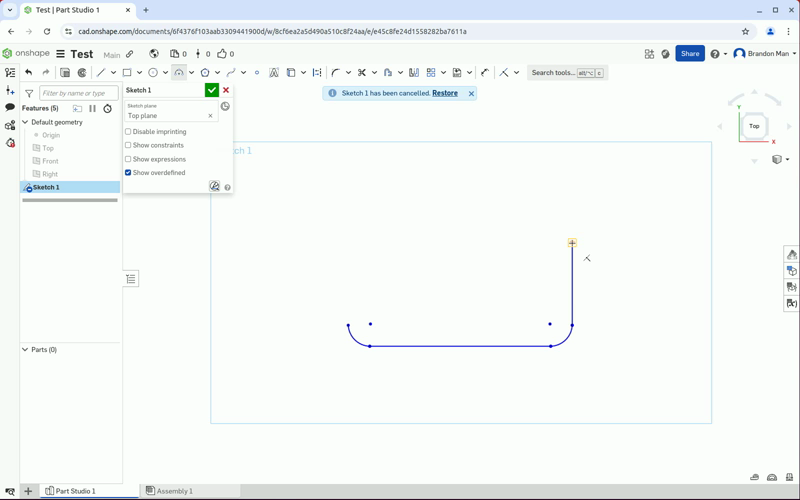
mouse_move(550, 221)
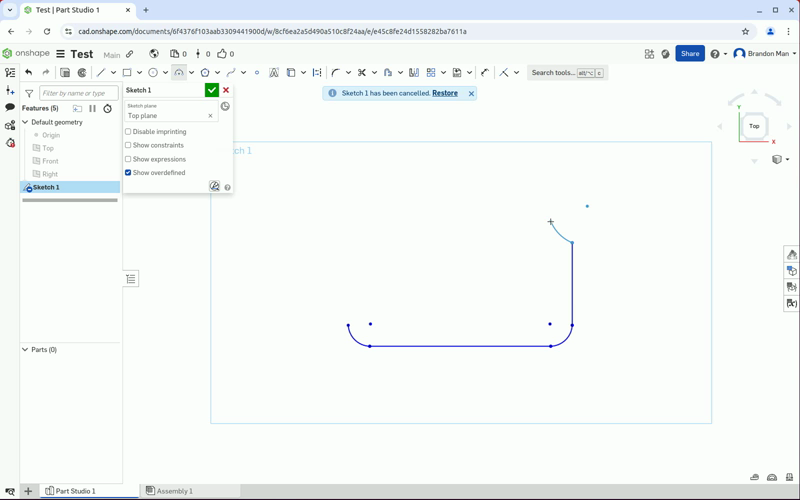
click(550, 221)
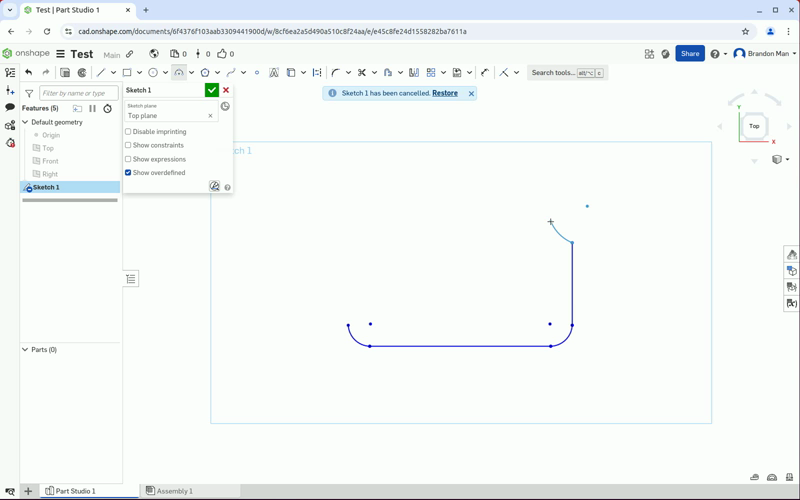
mouse_move(565, 227)
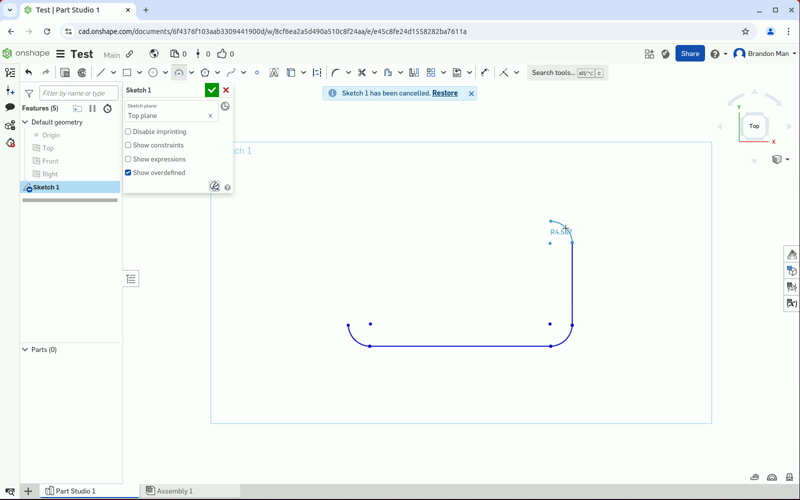
click(565, 227)
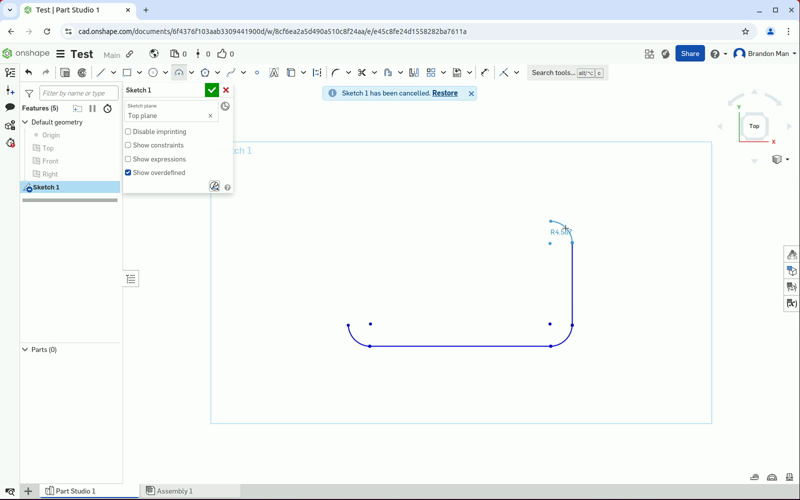
key_up(shift)
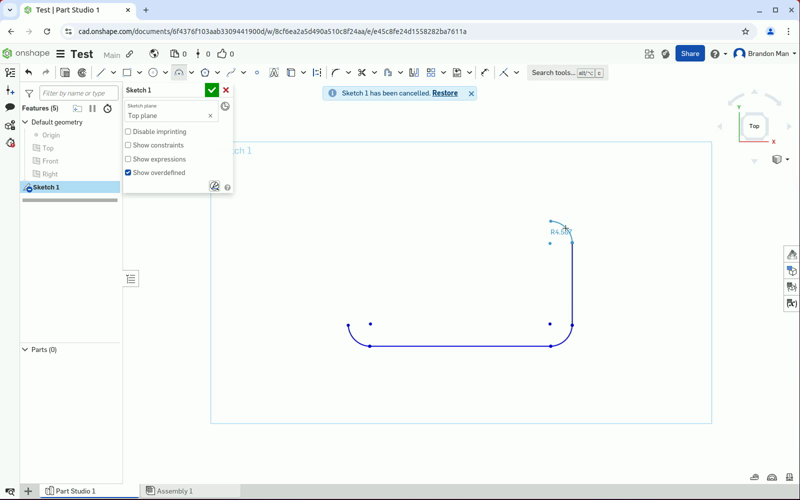
key(esc)
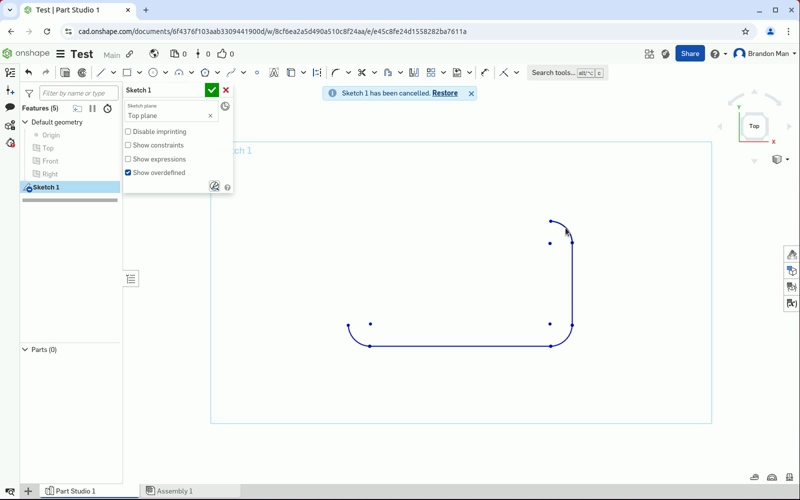
key(l)
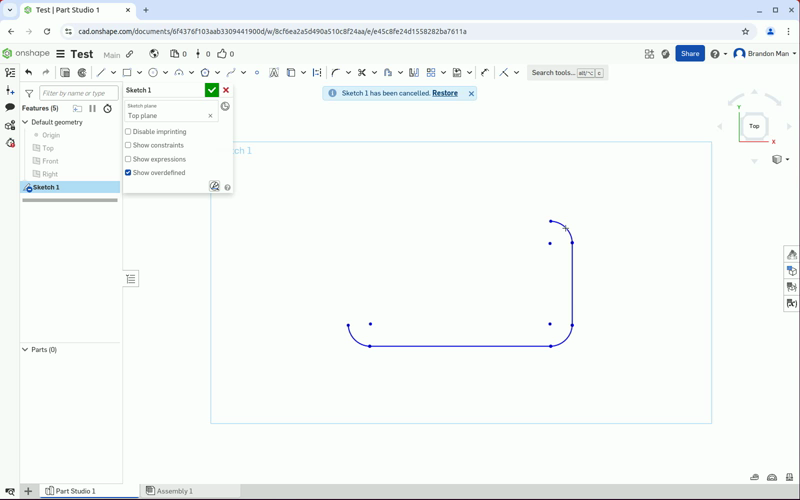
mouse_move(550, 221)
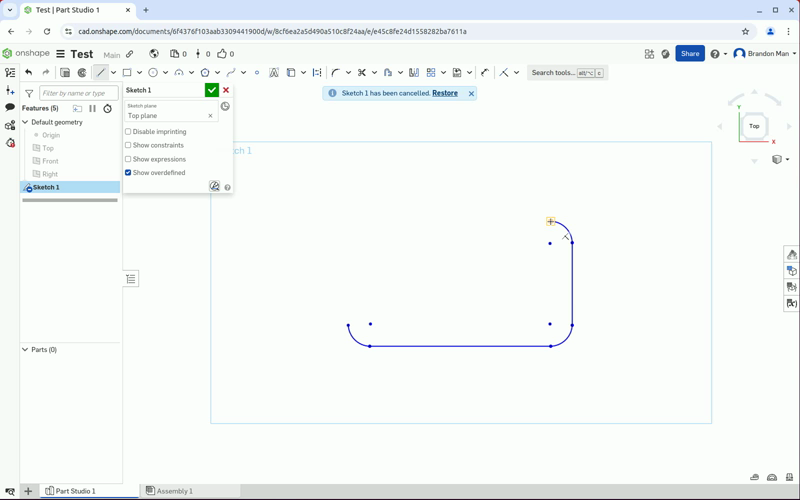
click(550, 221)
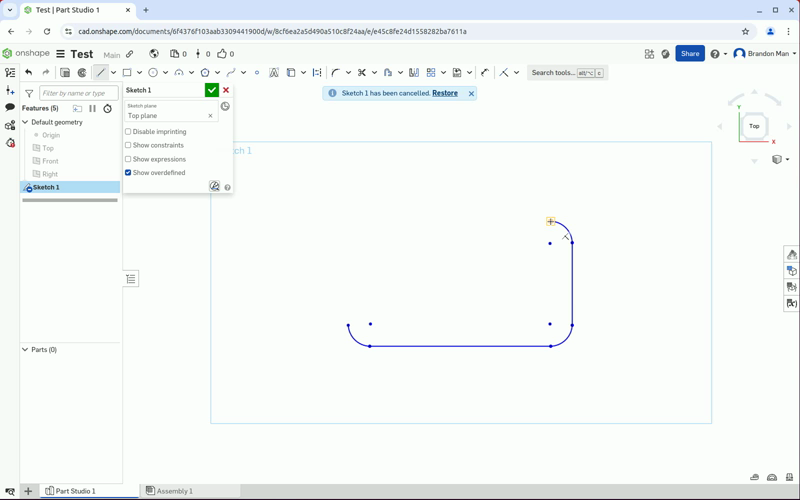
key_down(shift)
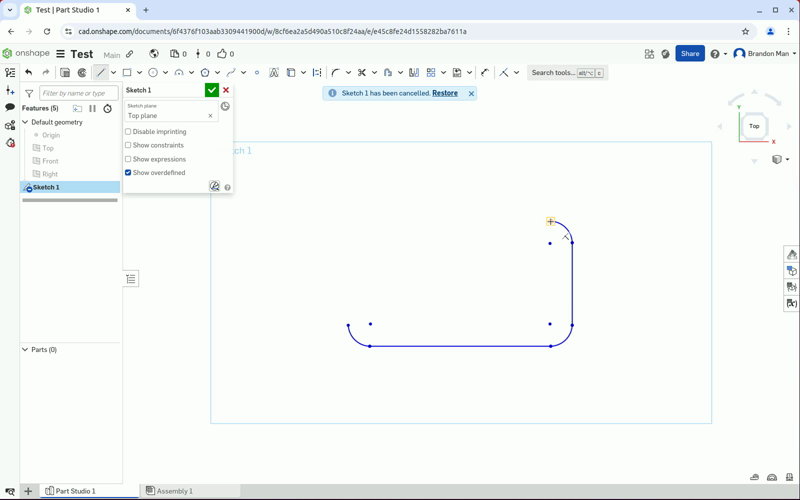
mouse_move(369, 221)
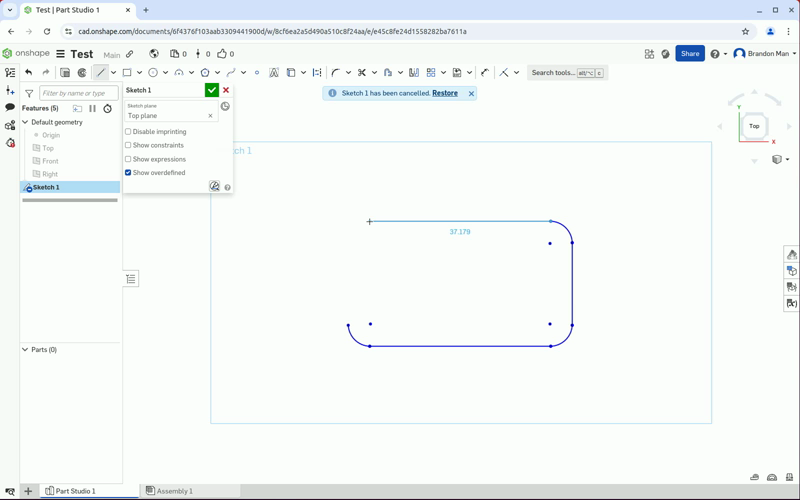
click(369, 221)
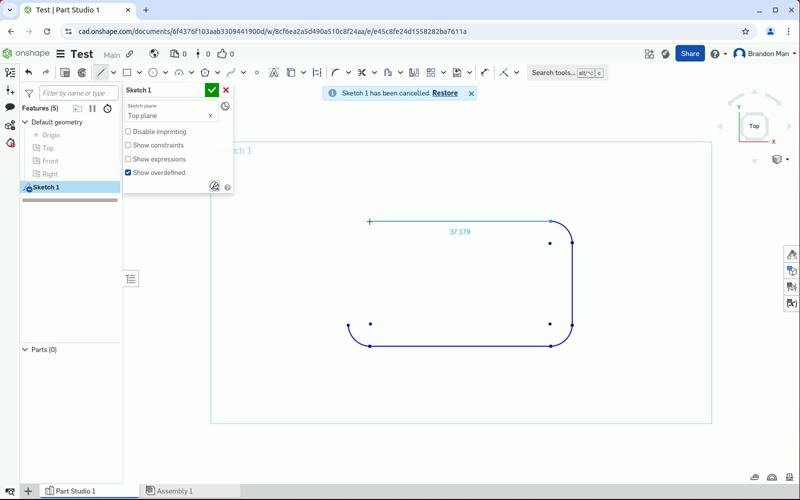
key_up(shift)
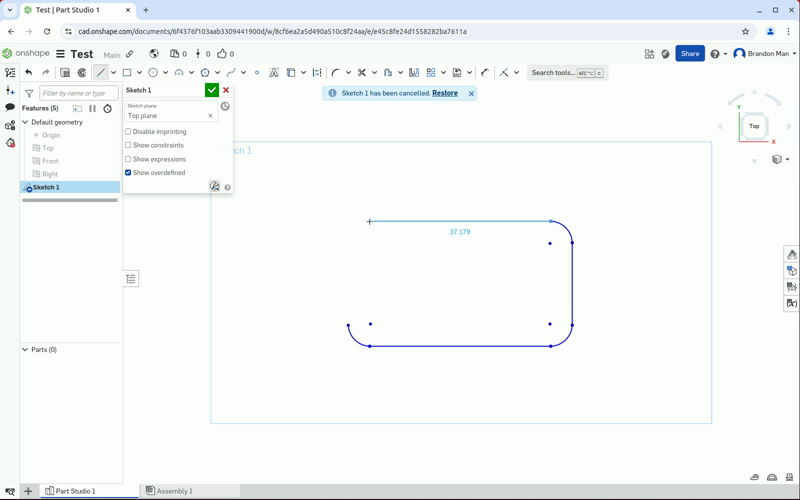
key(esc)
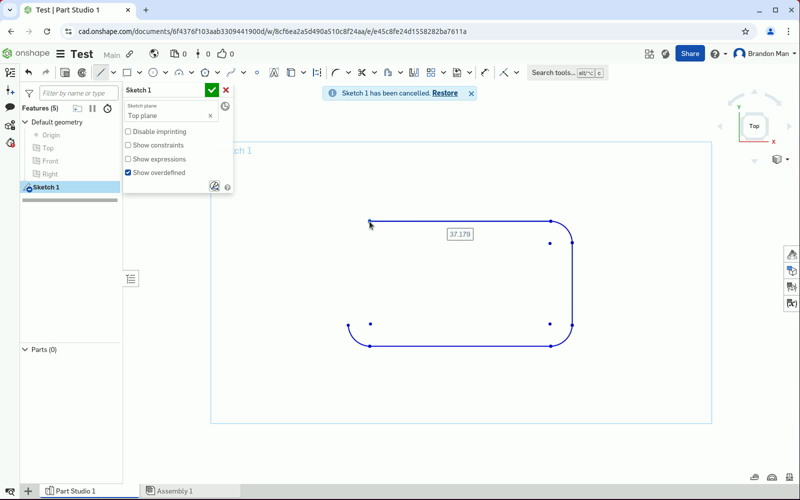
key(a)
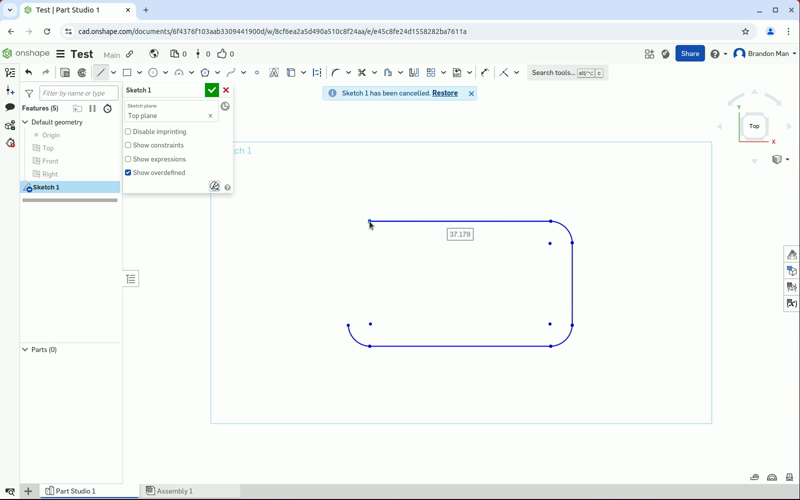
mouse_move(369, 221)
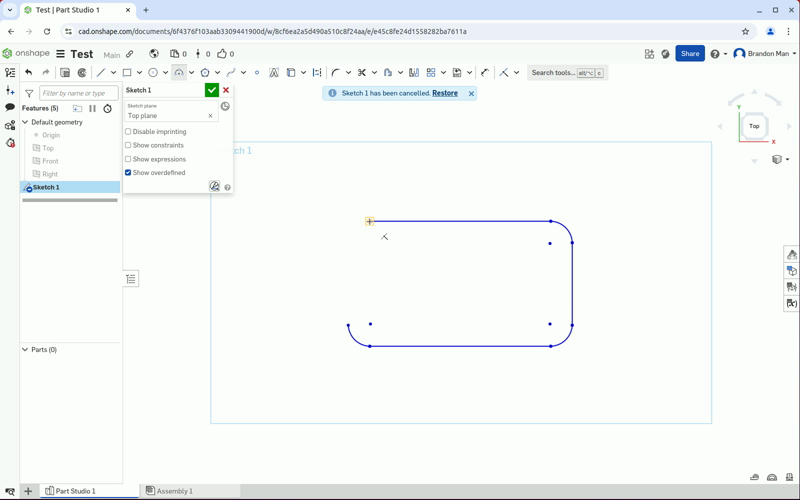
click(369, 221)
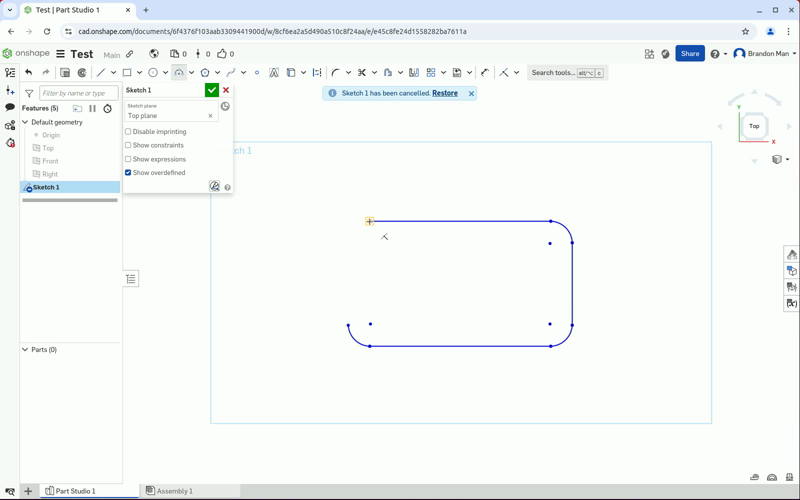
key_down(shift)
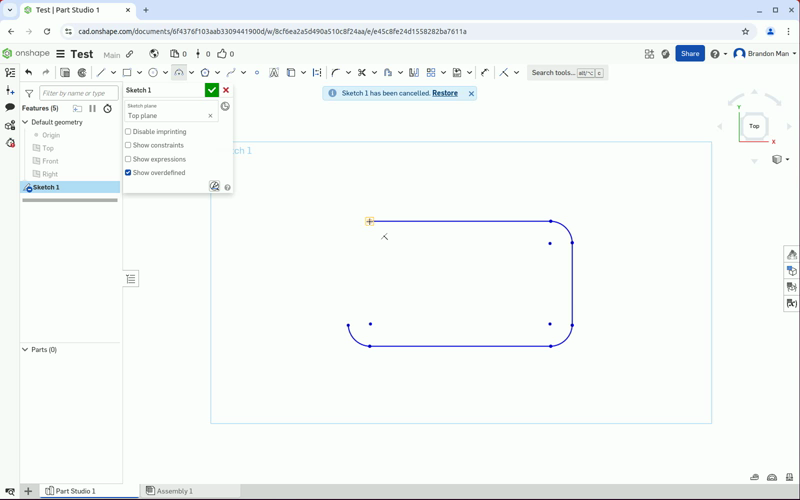
mouse_move(348, 242)
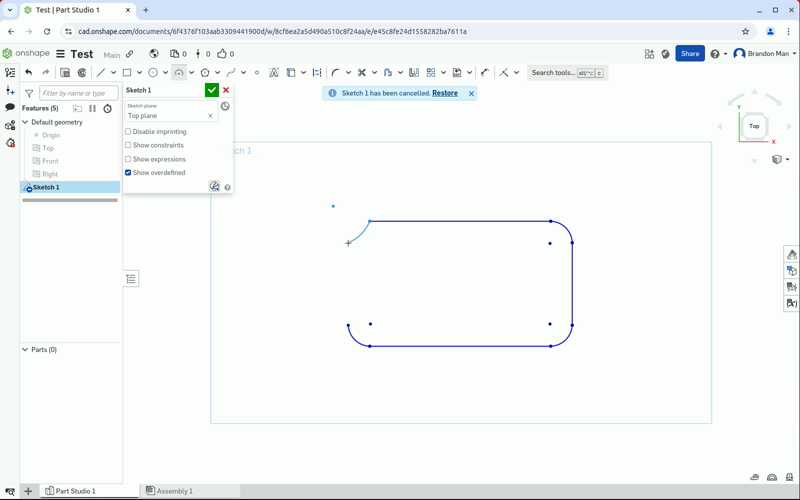
click(348, 242)
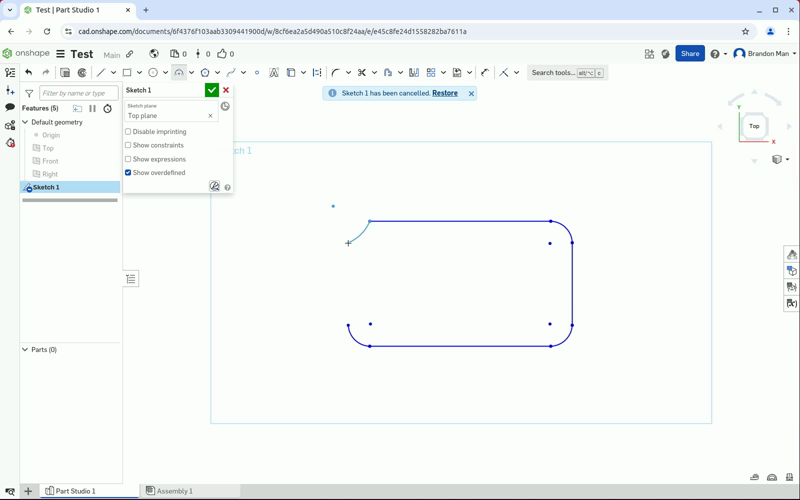
mouse_move(354, 227)
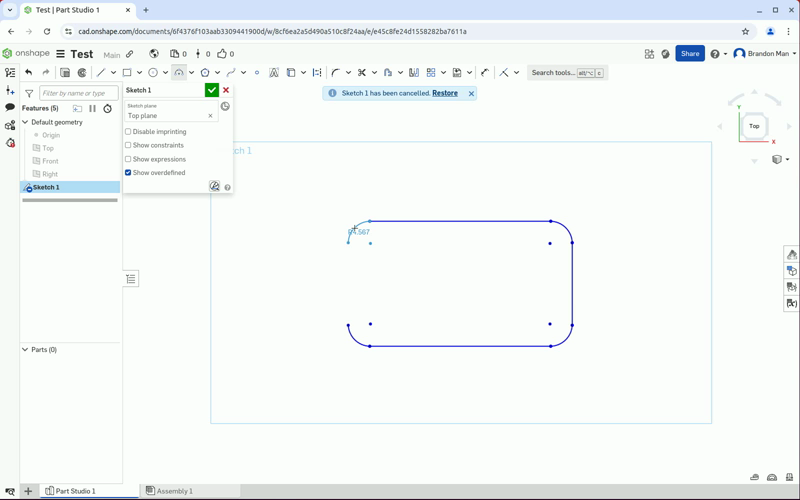
click(354, 227)
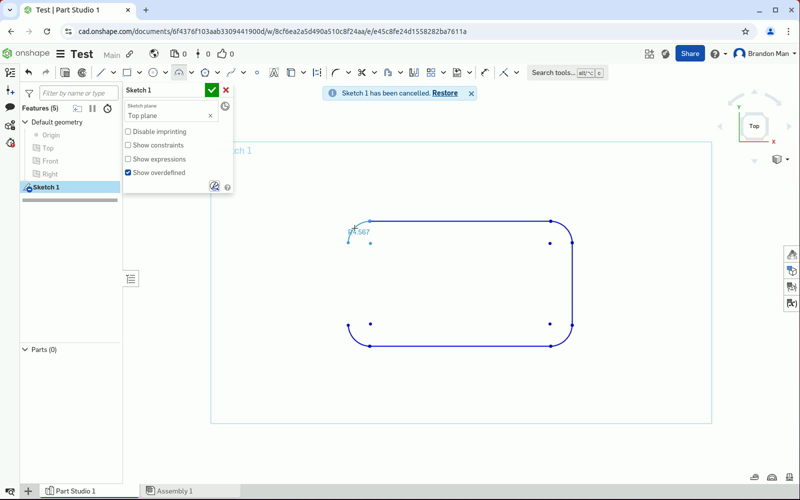
key_up(shift)
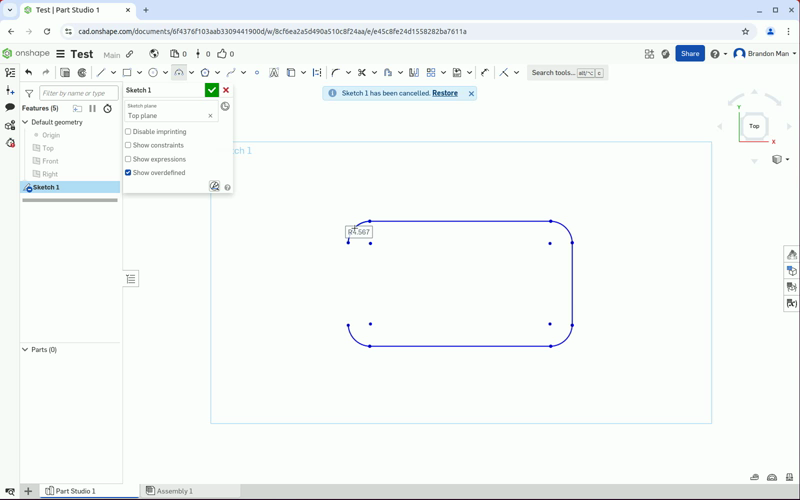
key(esc)
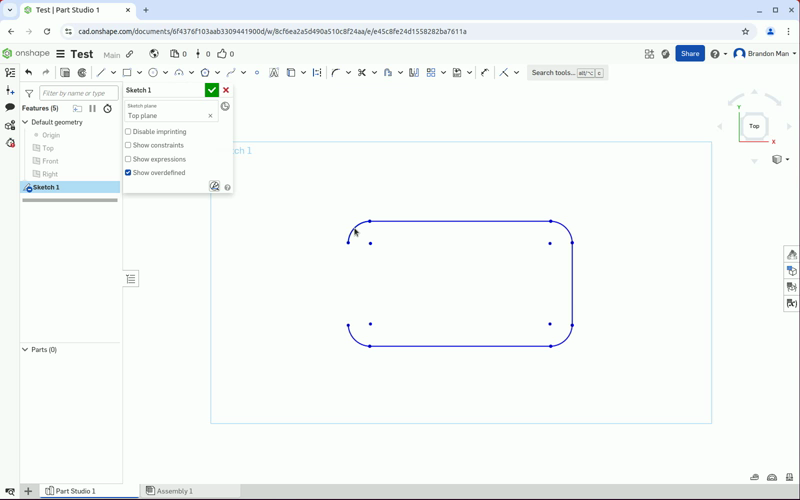
key(l)
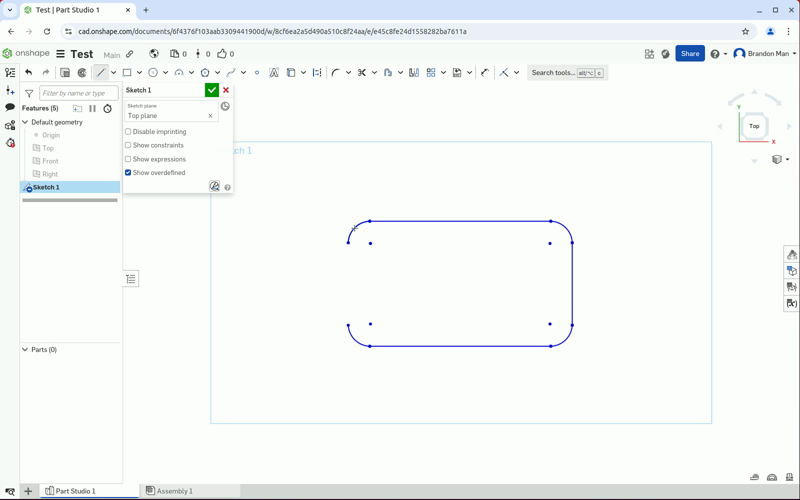
mouse_move(348, 242)
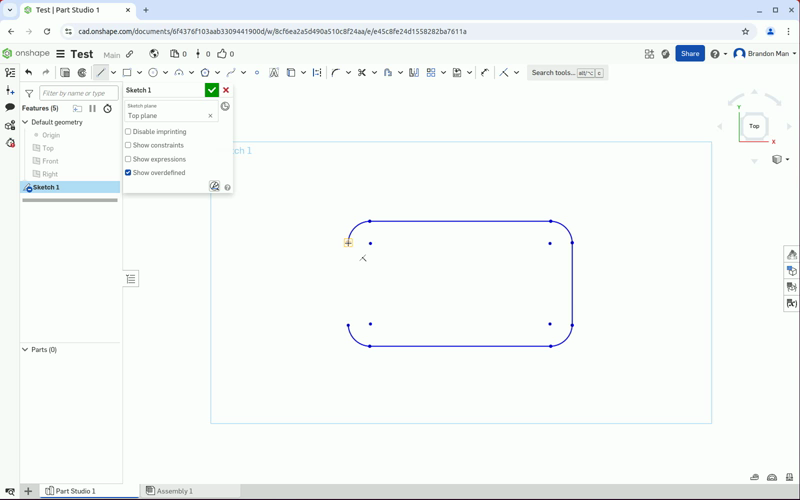
click(348, 242)
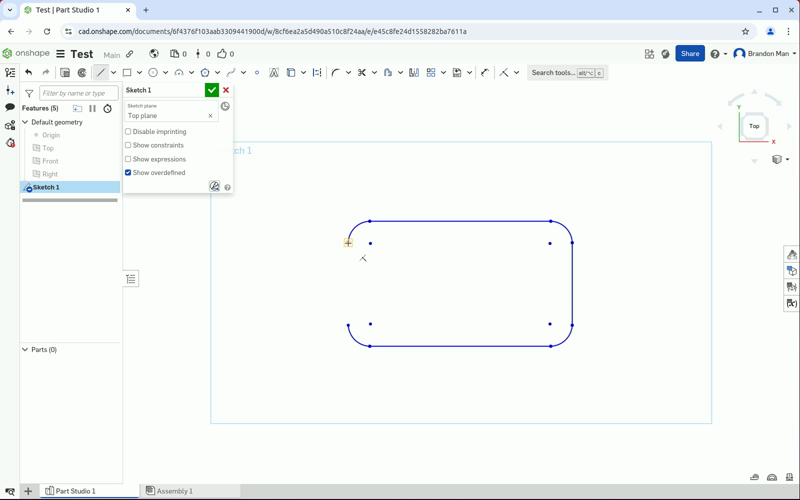
key_down(shift)
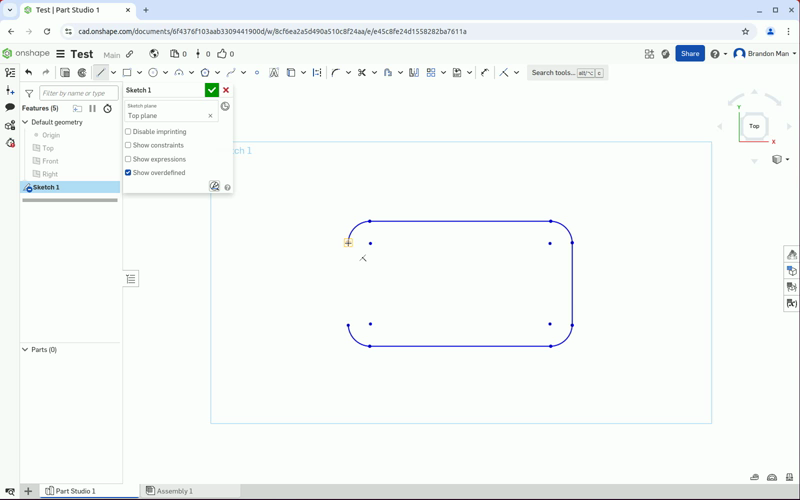
mouse_move(348, 325)
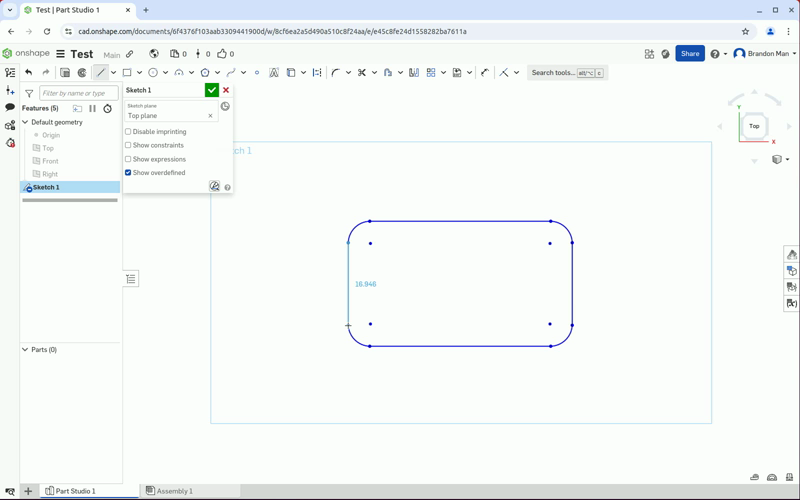
key_up(shift)
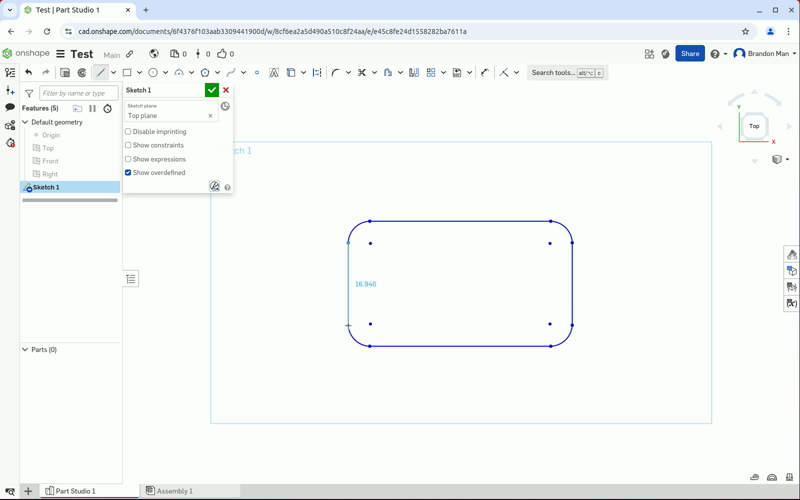
click(348, 325)
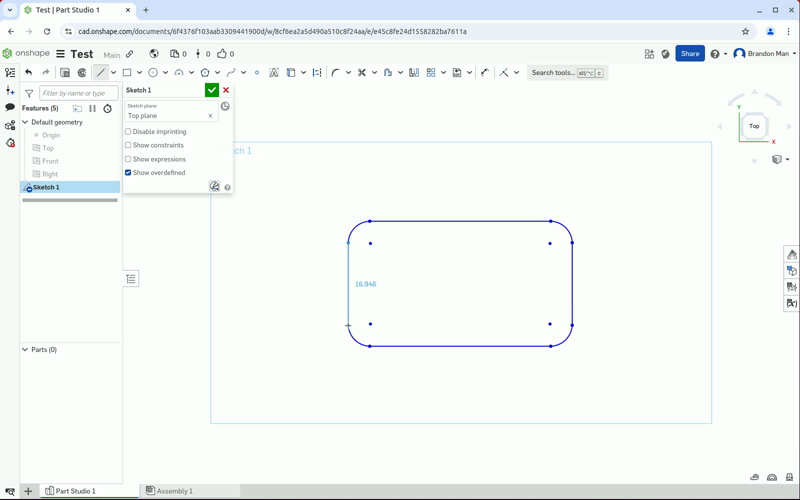
key(esc)
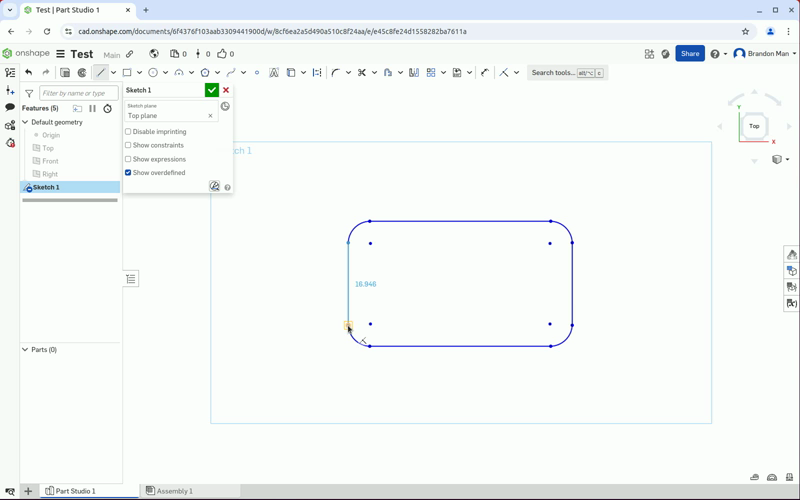
mouse_move(530, 308)
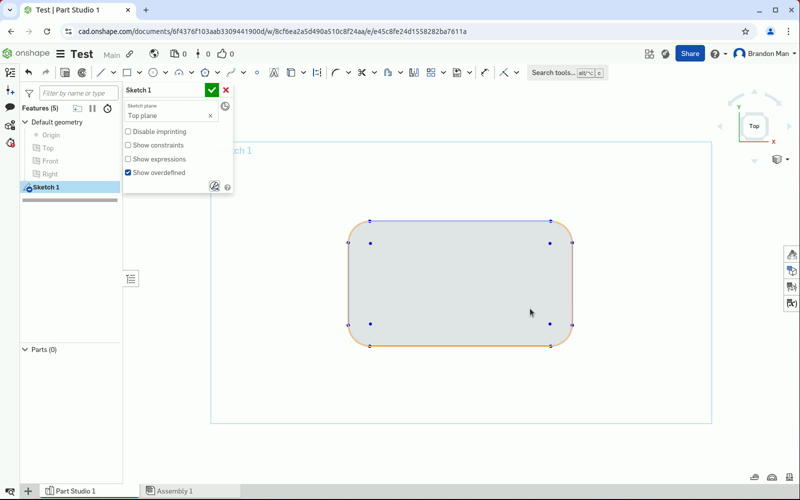
click(530, 308)
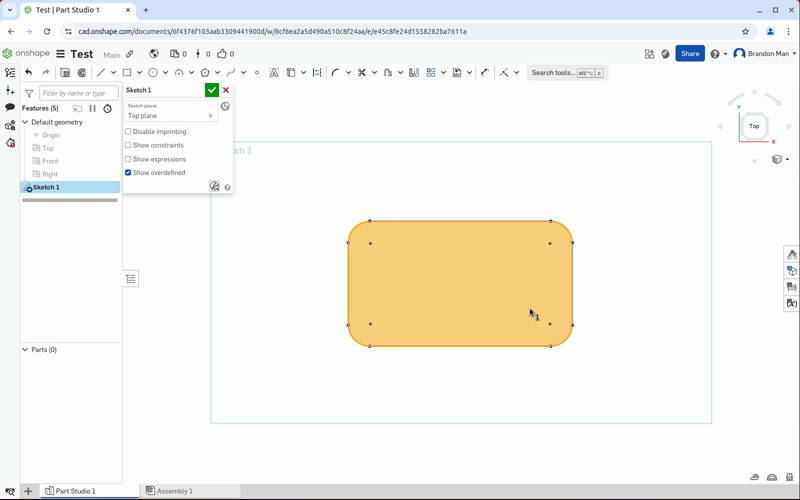
mouse_move(73, 352)
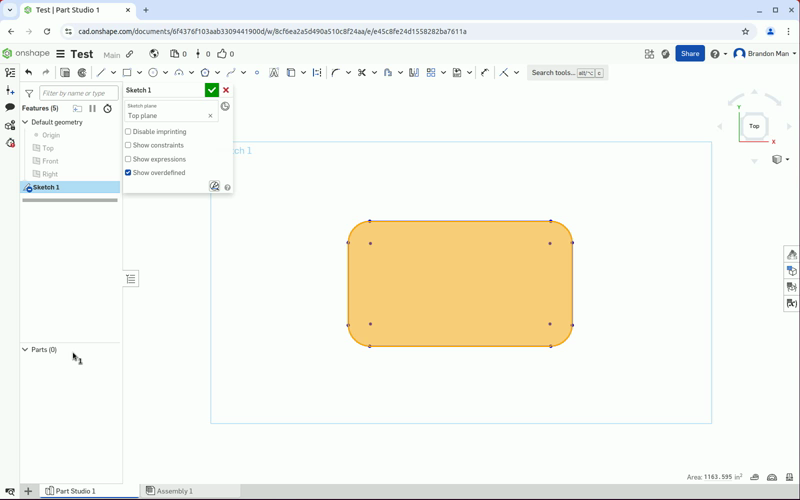
key(shift+y)
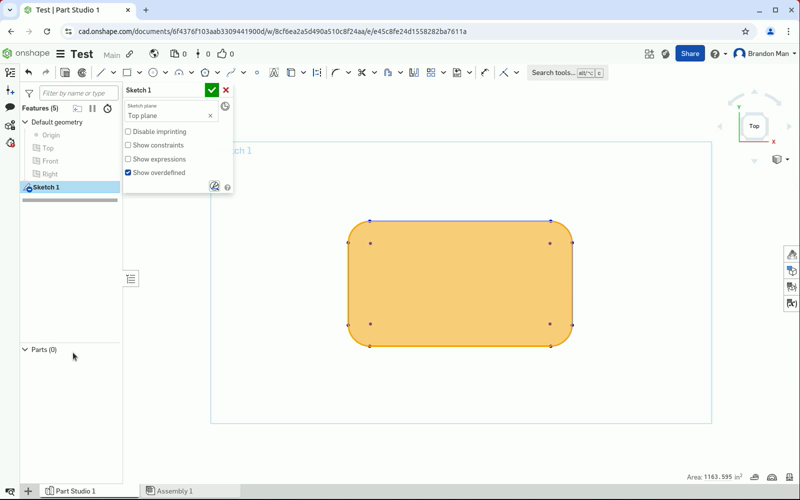
key(shift+e)
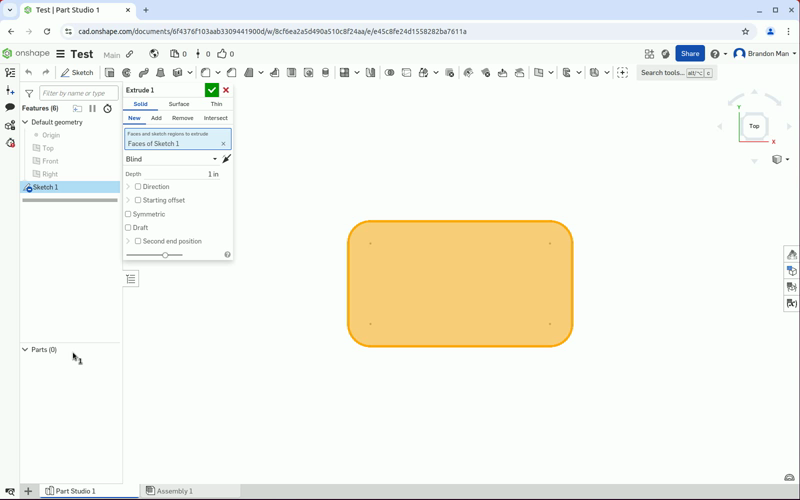
mouse_move(143, 106)
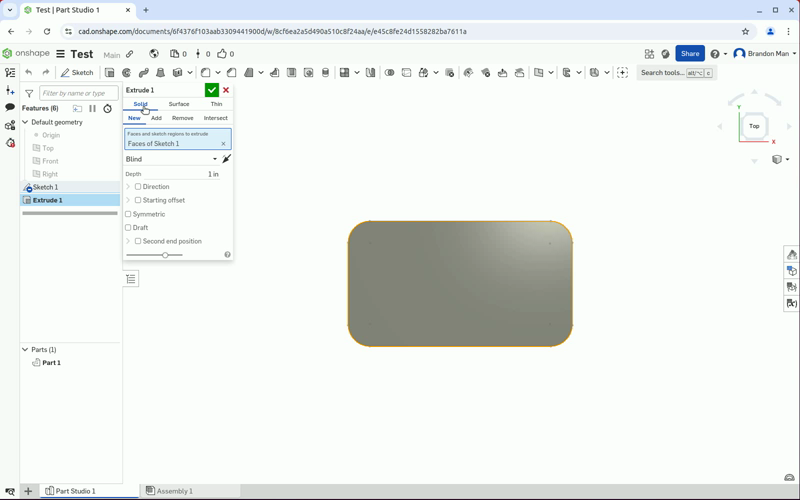
click(143, 106)
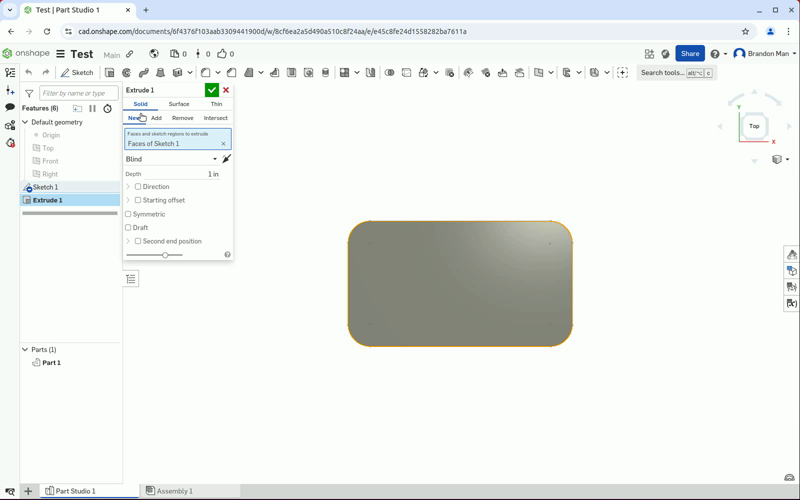
mouse_move(137, 120)
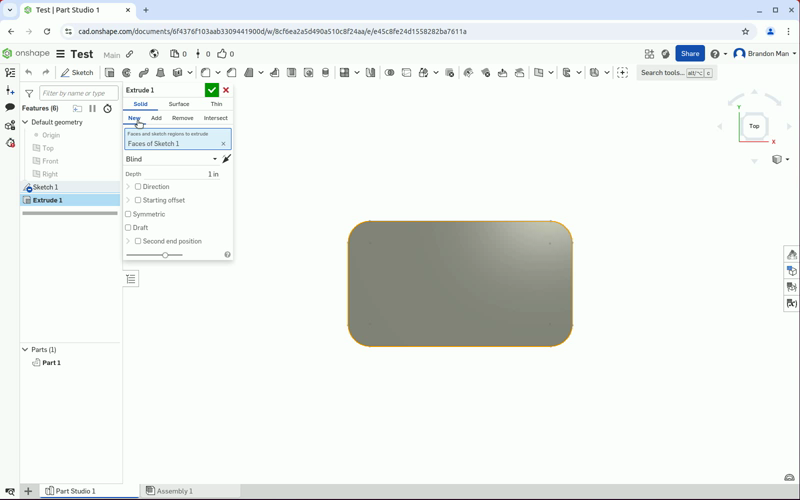
click(137, 120)
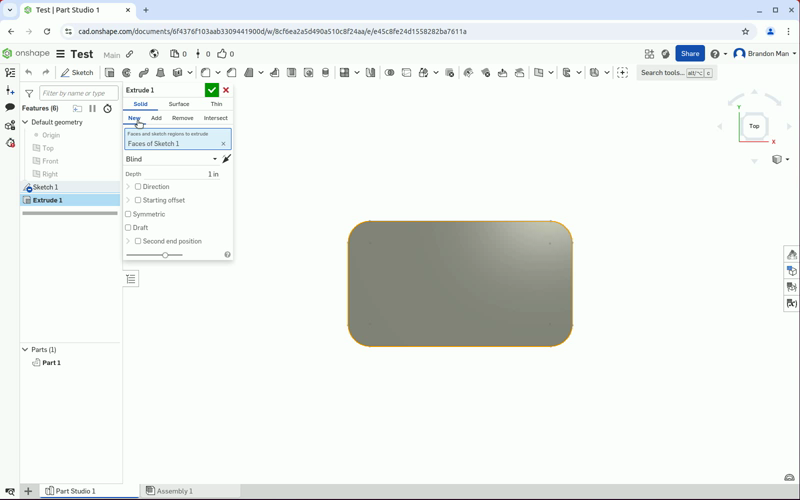
key(tab, 4)
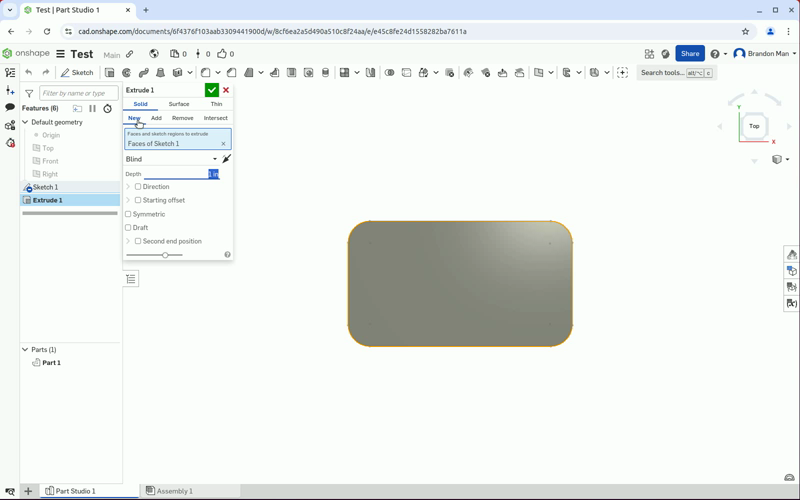
text(3.851)
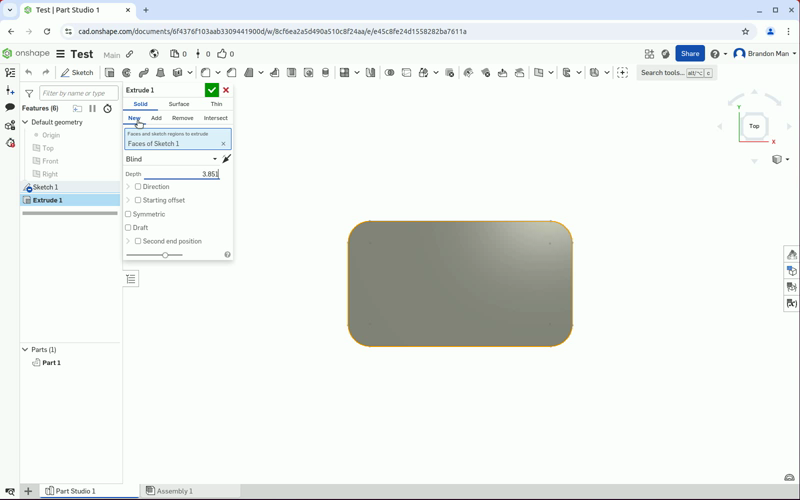
key(enter)
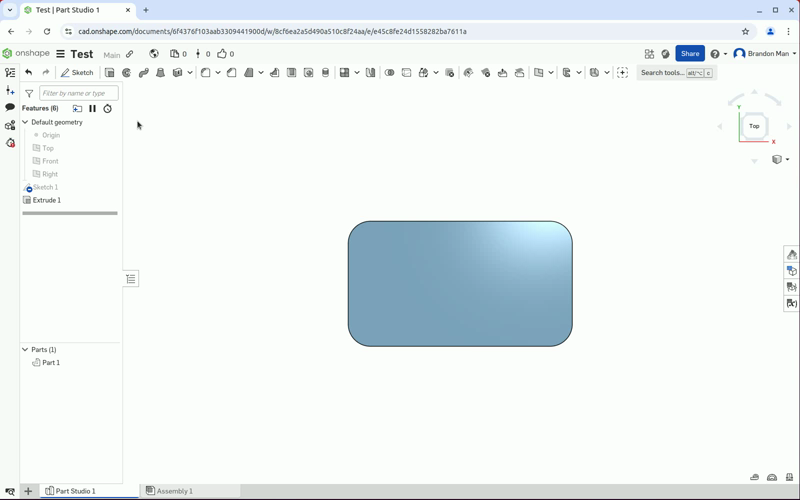
key(shift+h)
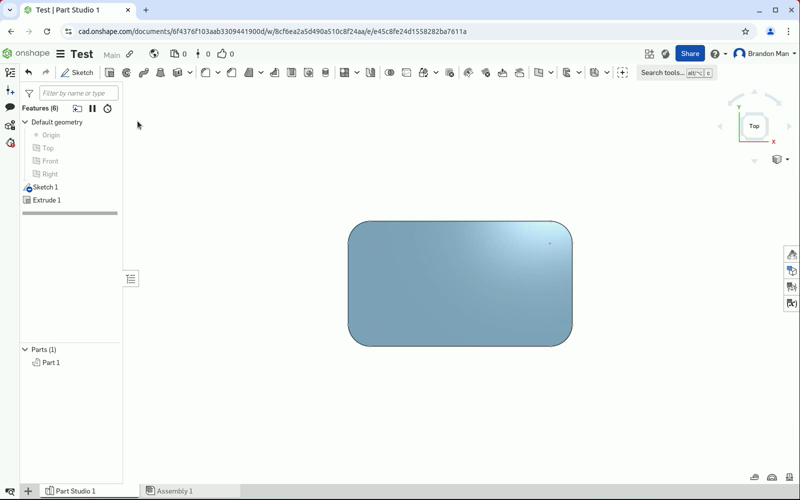
key(shift+h)
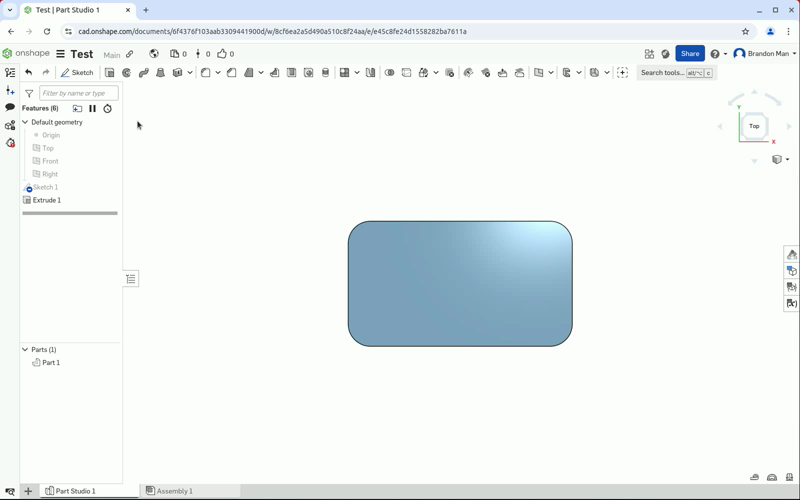
mouse_move(73, 189)
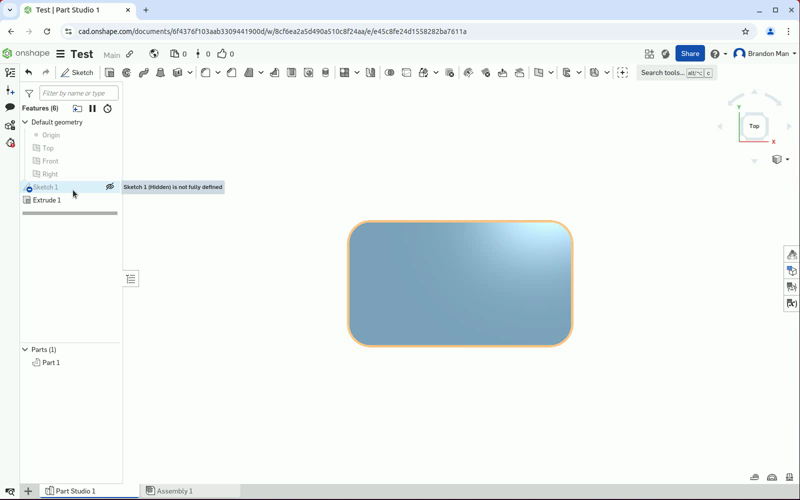
click(73, 189)
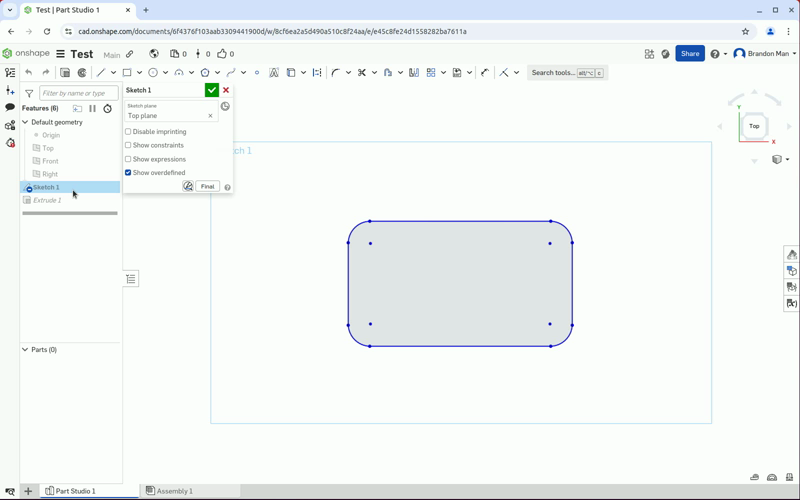
mouse_move(229, 92)
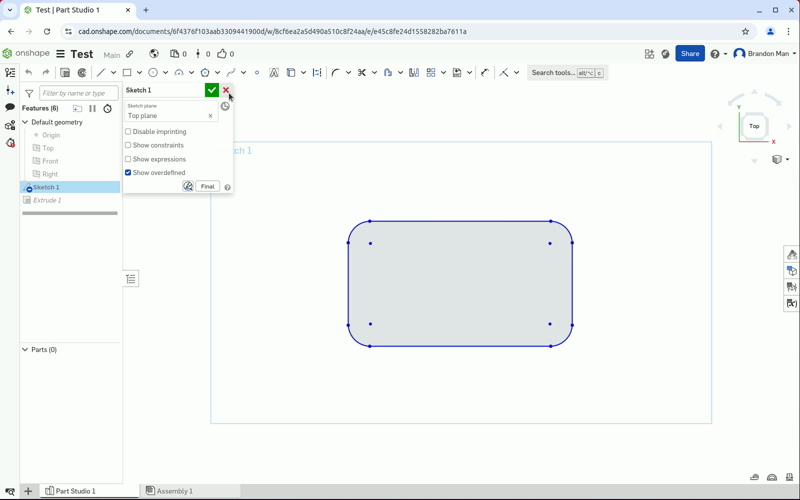
click(229, 92)
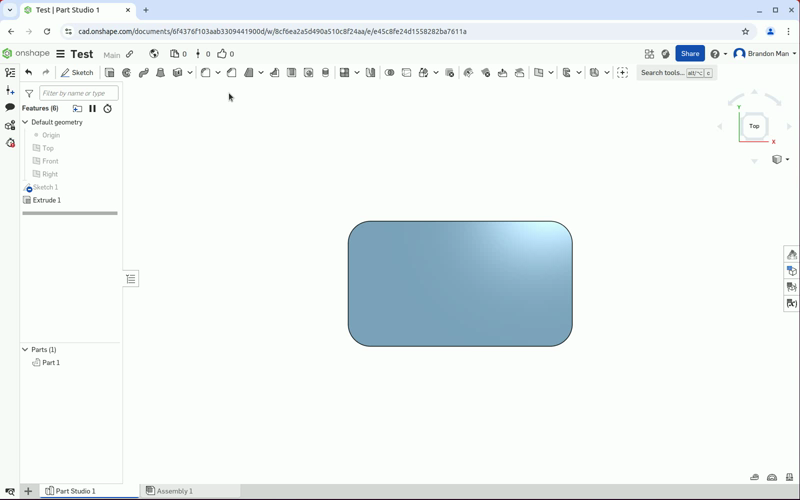
mouse_move(541, 75)
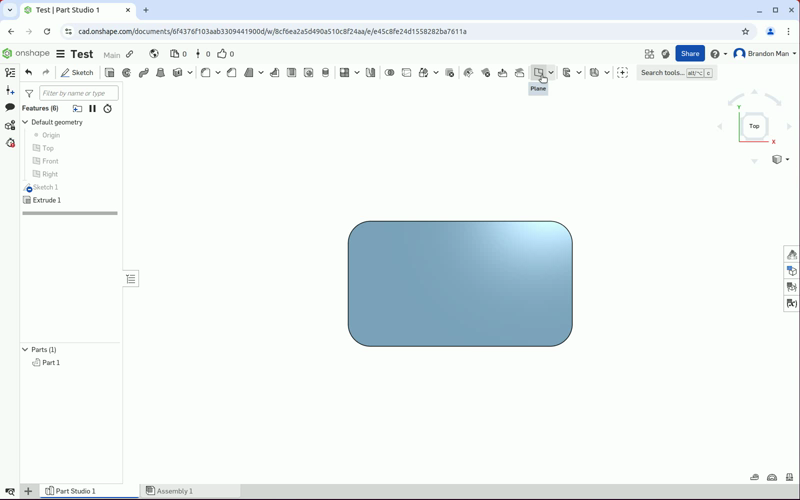
click(541, 75)
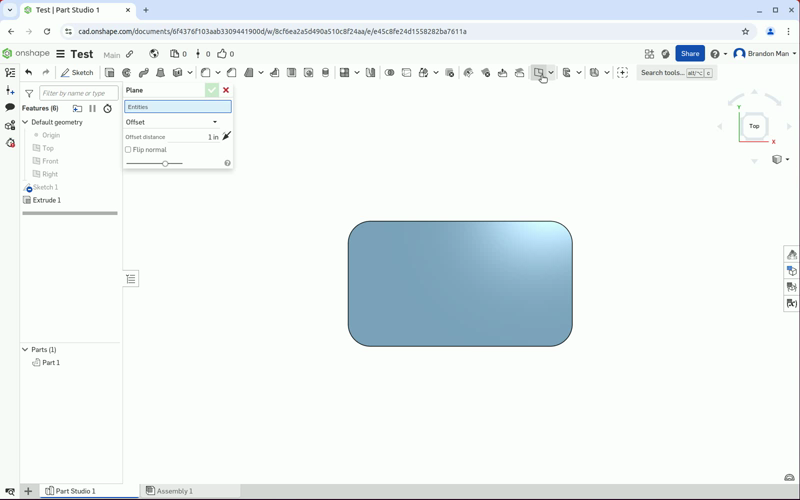
mouse_move(73, 150)
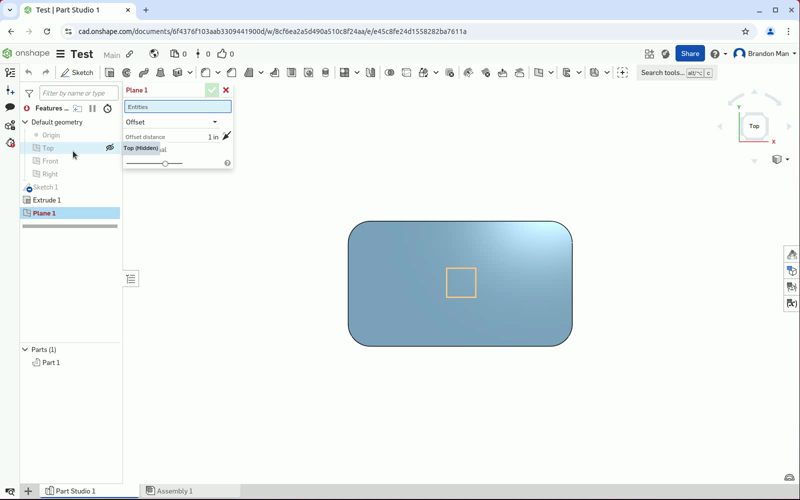
click(73, 150)
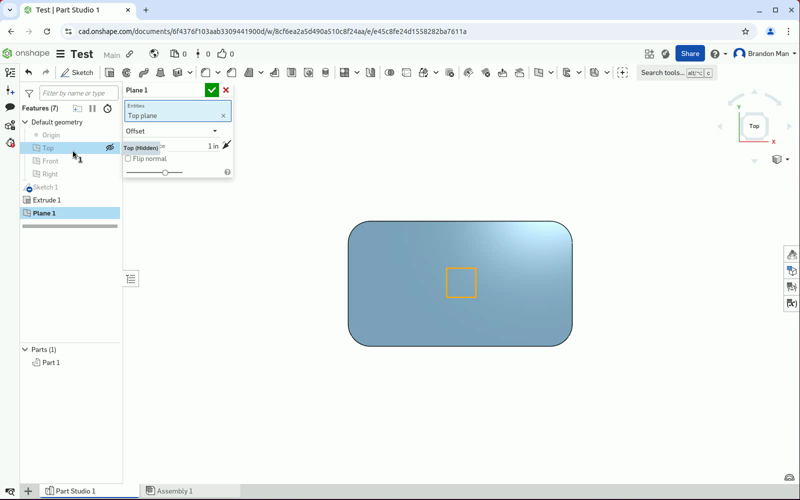
key(tab, 2)
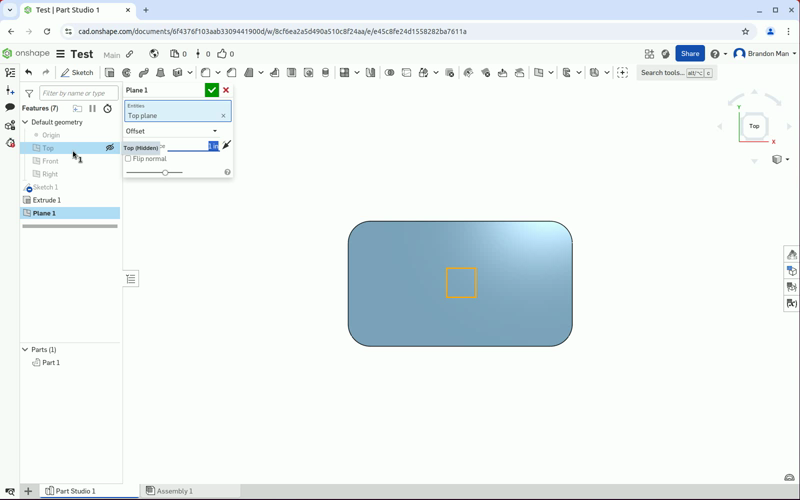
text(3.851)
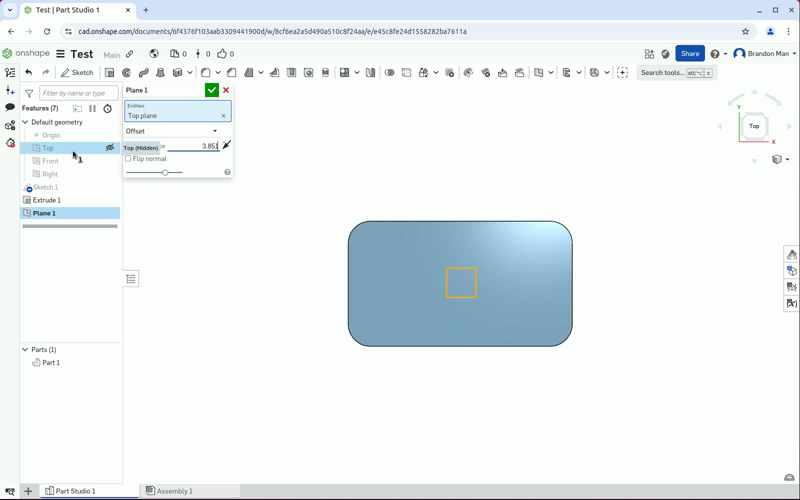
key(enter, 2)
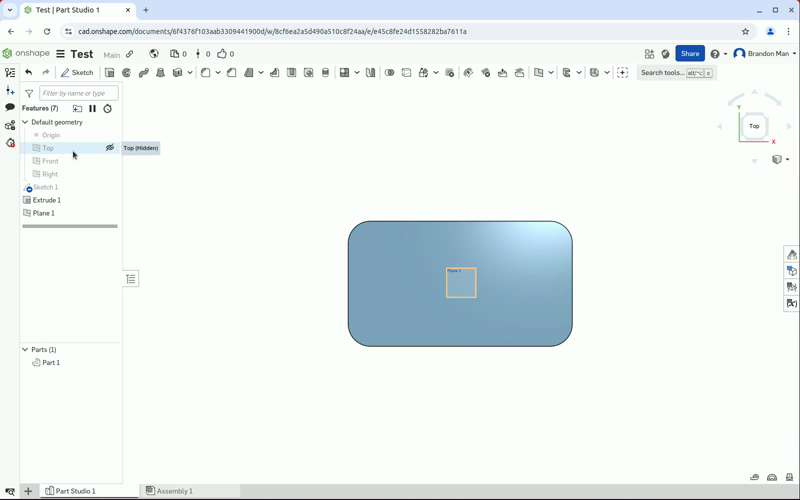
key(shift+s)
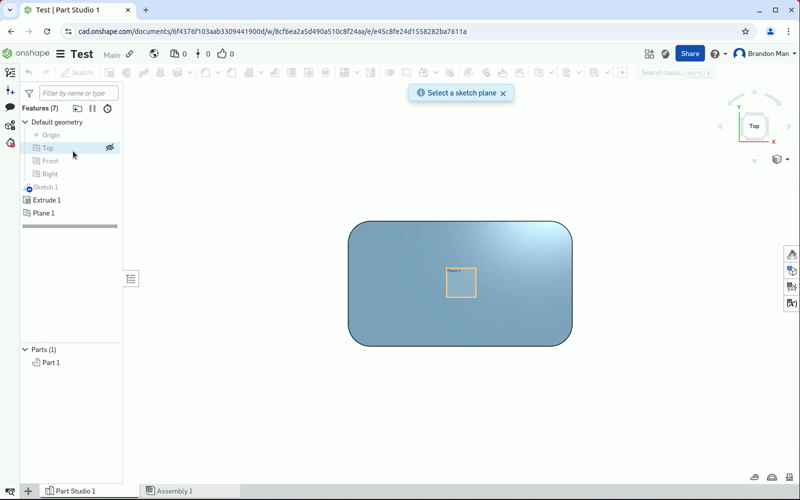
mouse_move(73, 215)
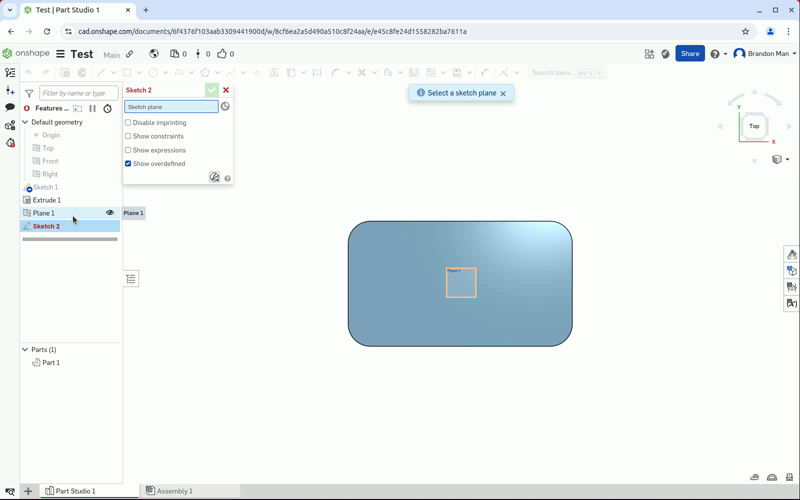
click(73, 215)
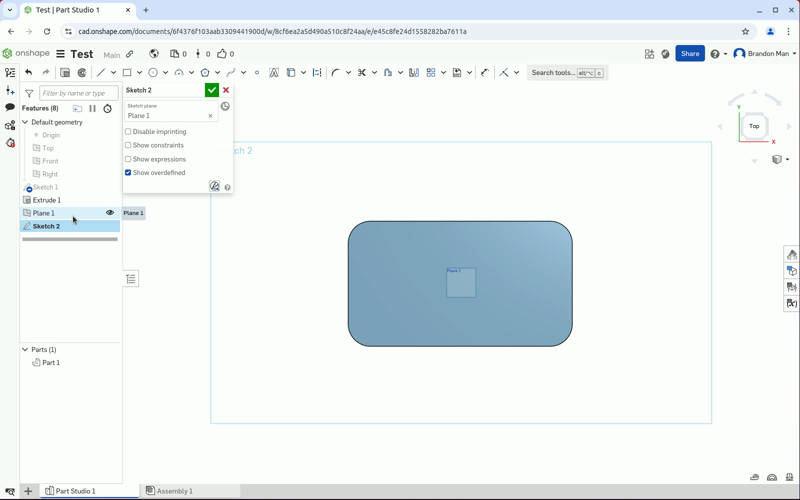
mouse_move(73, 352)
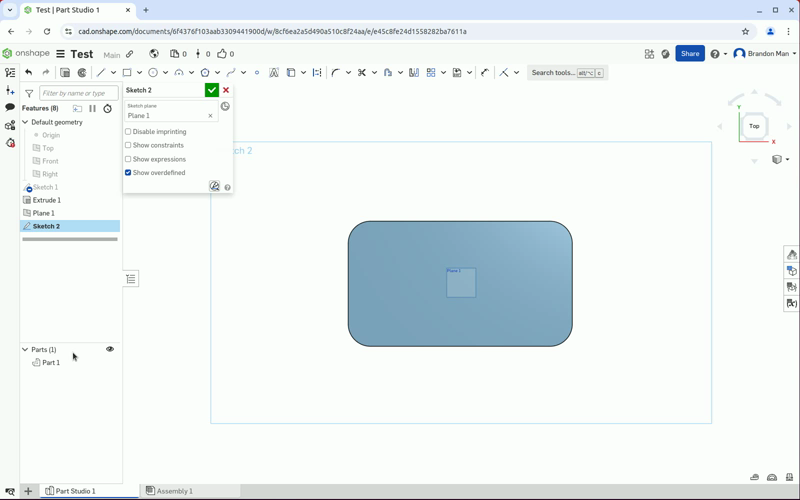
key(y)
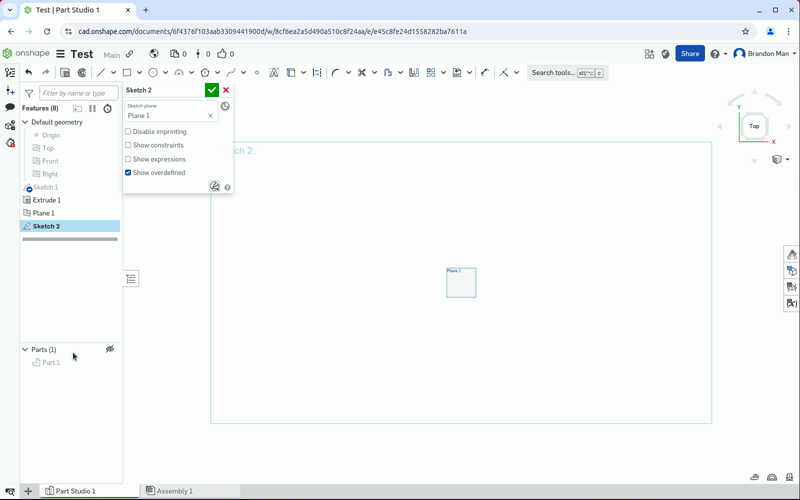
key(l)
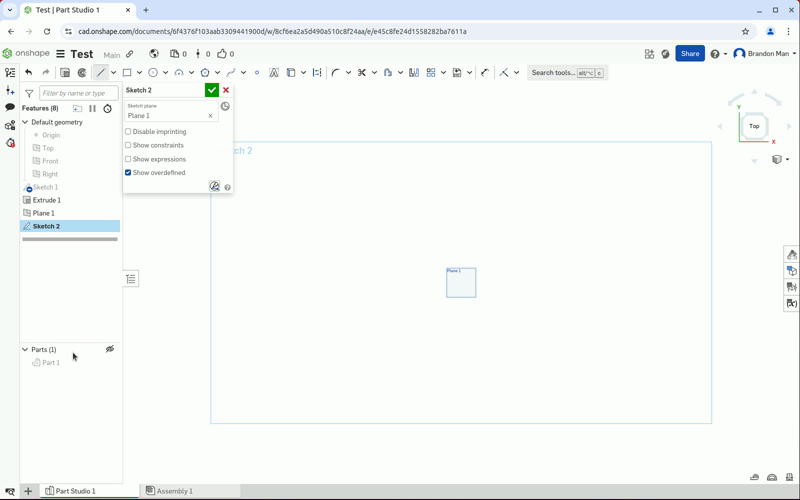
key_down(shift)
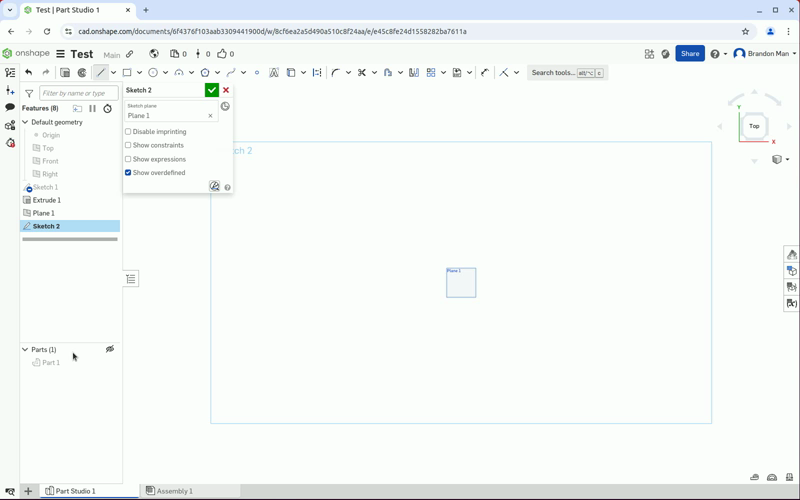
mouse_move(358, 278)
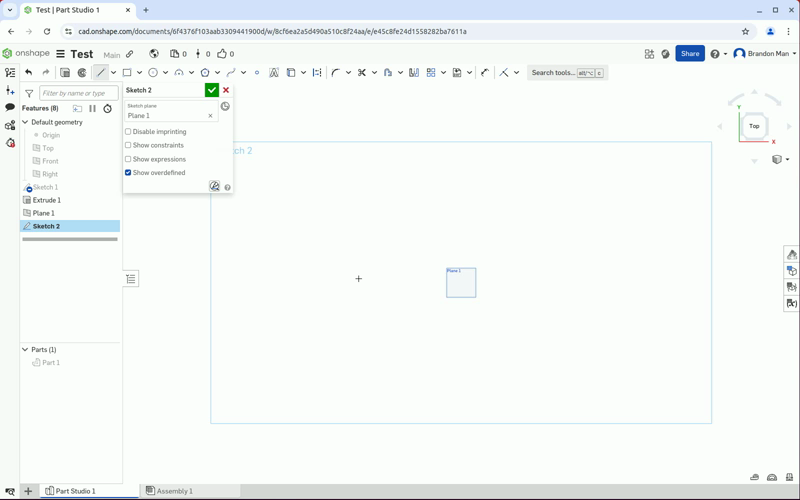
click(358, 278)
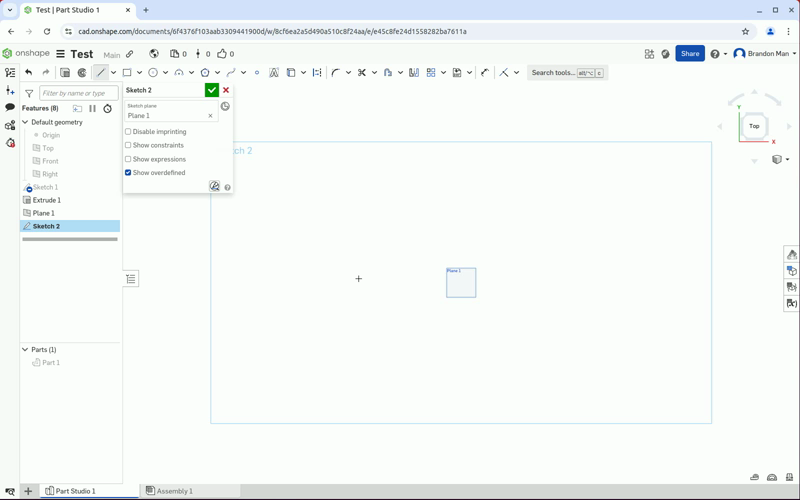
key_up(shift)
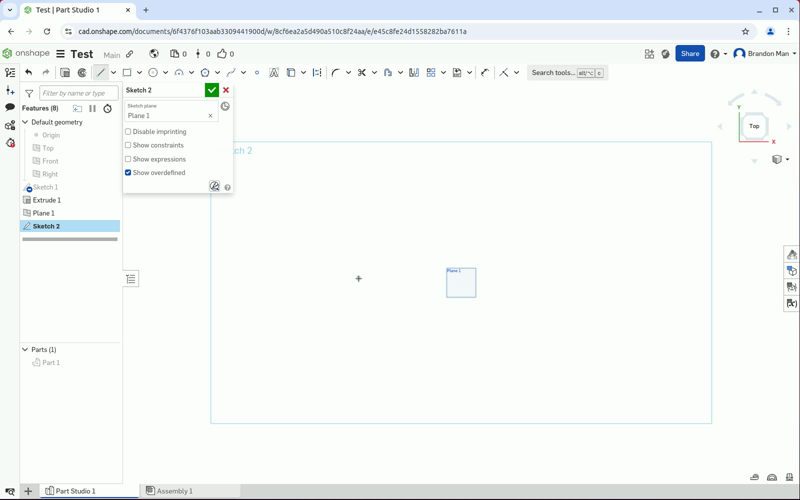
key_down(shift)
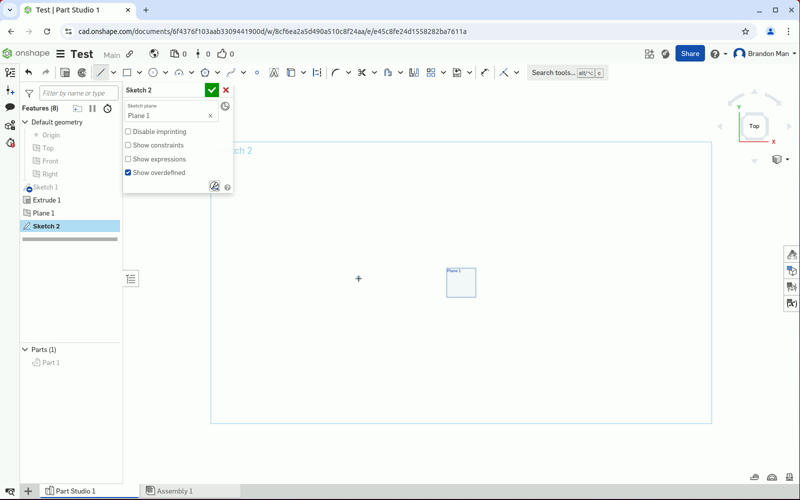
mouse_move(561, 278)
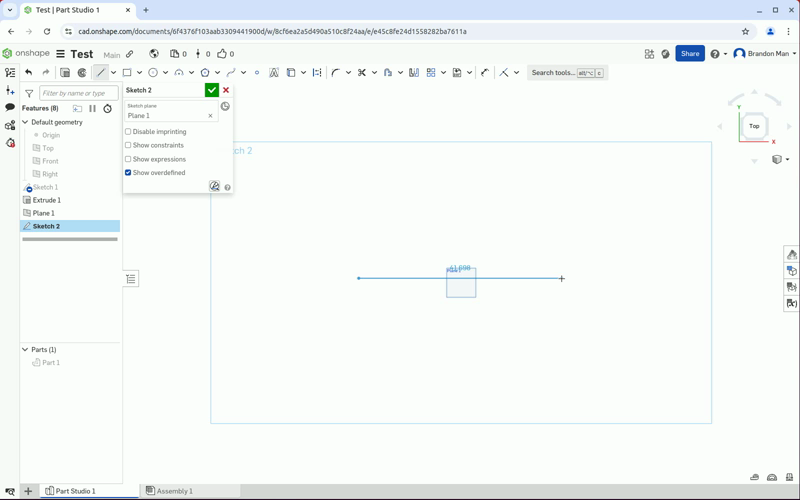
click(561, 278)
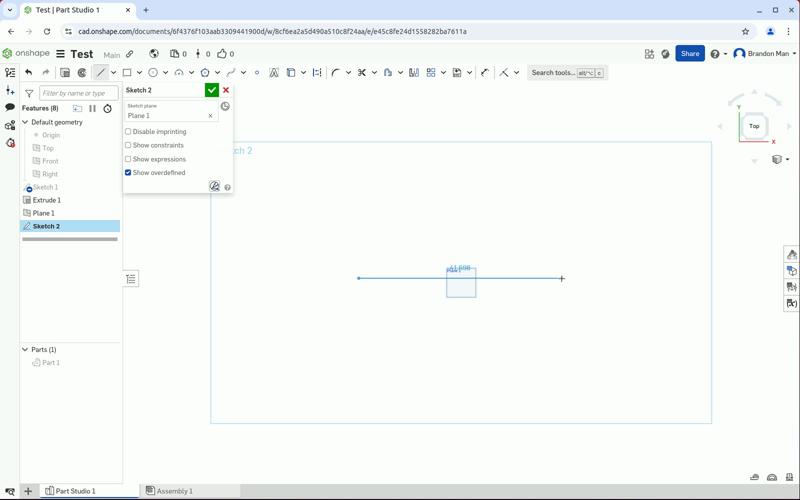
key_up(shift)
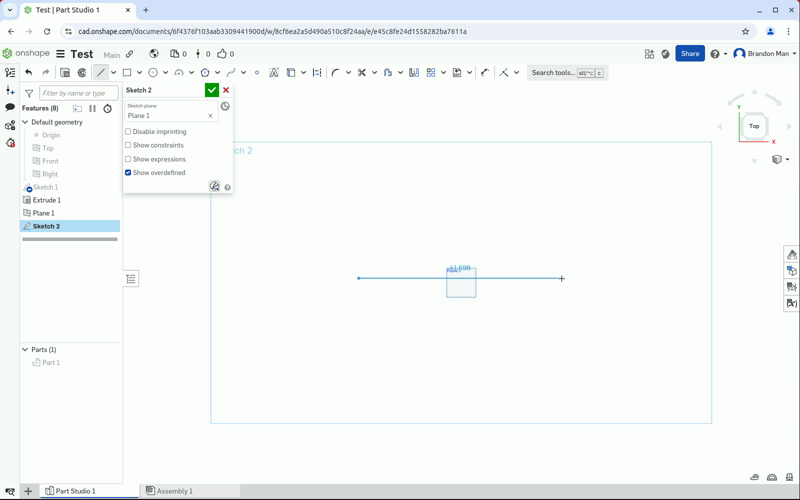
key_down(shift)
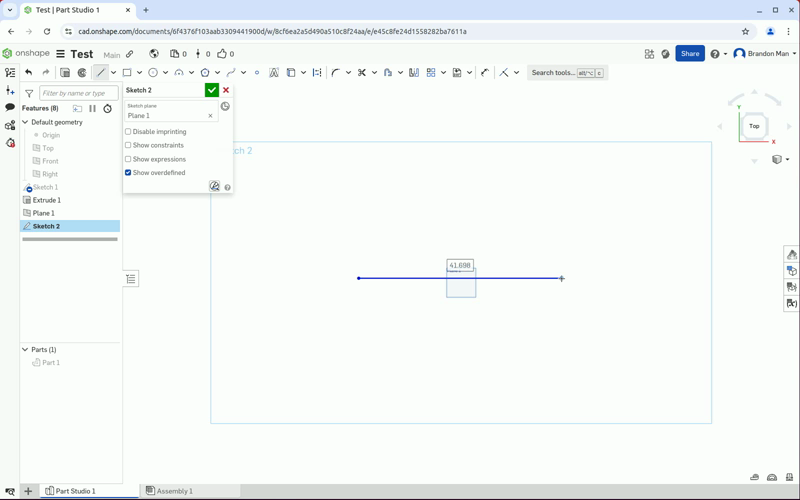
mouse_move(589, 278)
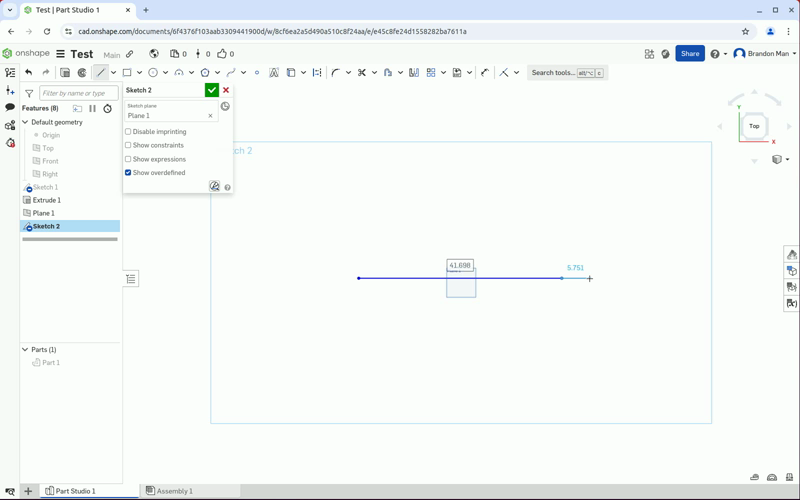
mouse_move(561, 233)
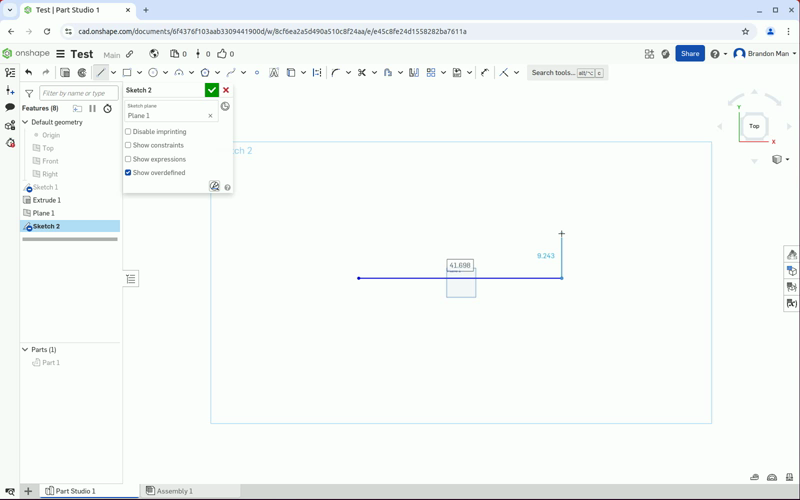
click(561, 233)
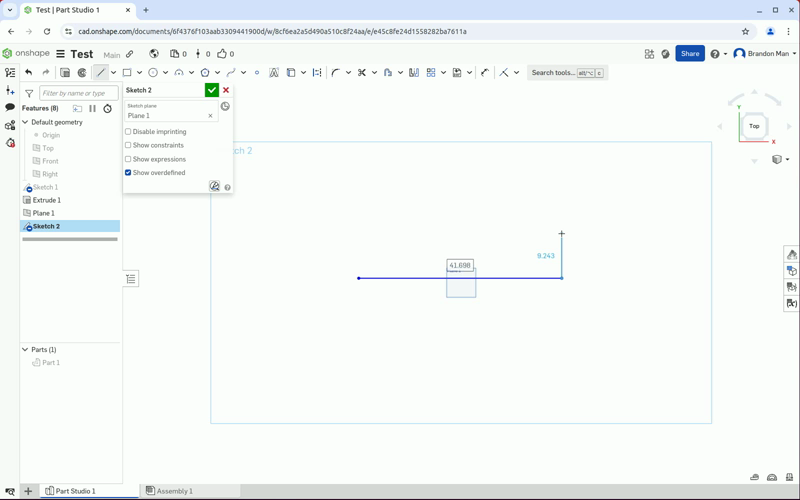
key_up(shift)
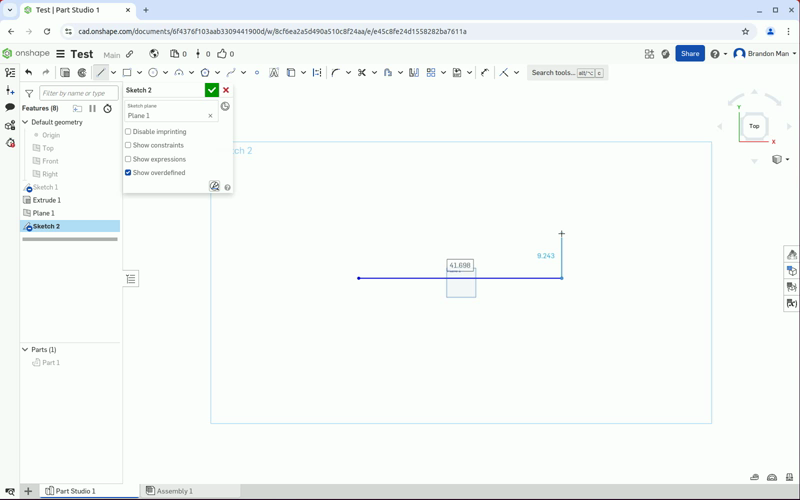
key_down(shift)
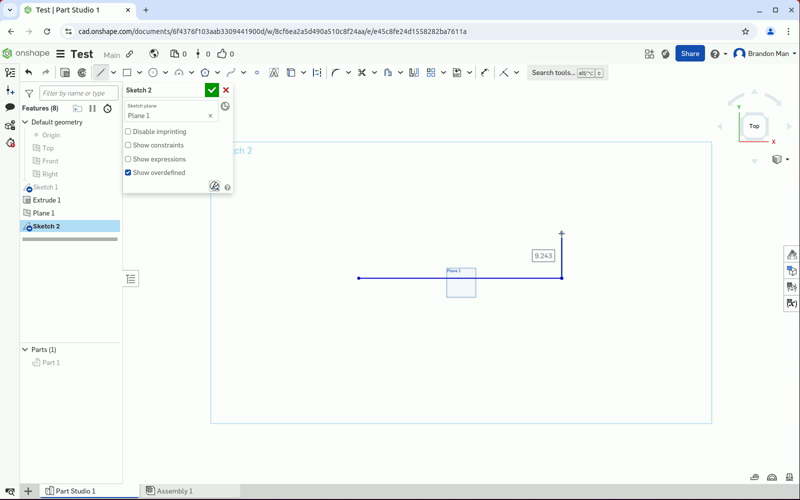
mouse_move(358, 233)
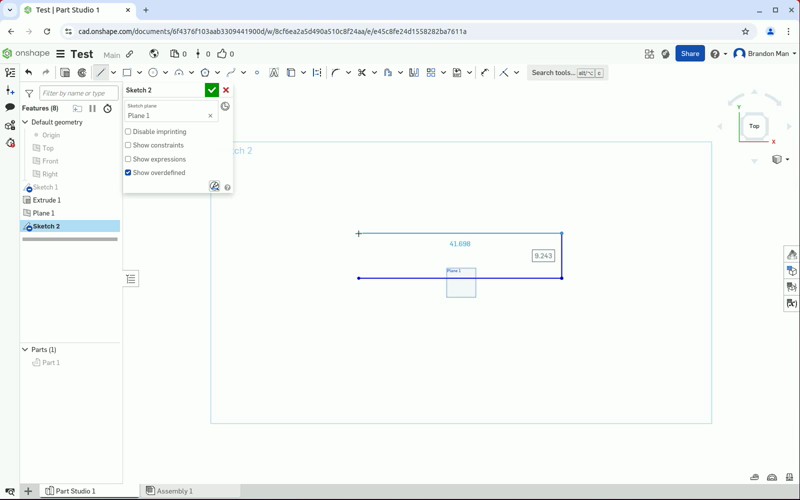
click(358, 233)
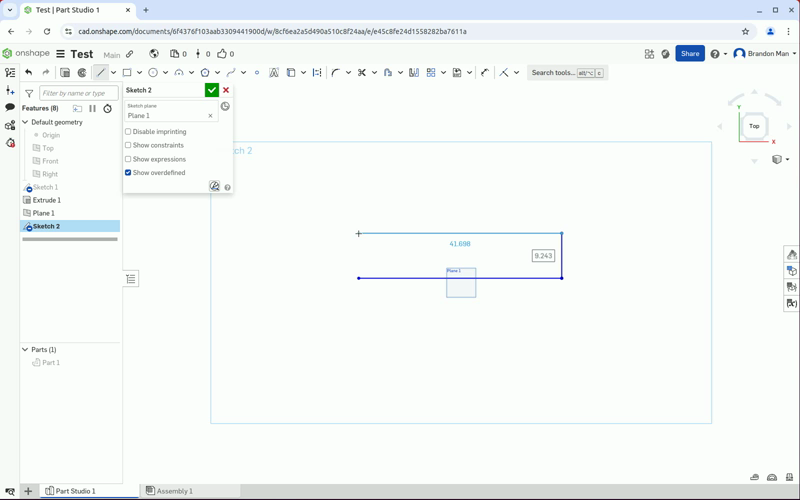
key_up(shift)
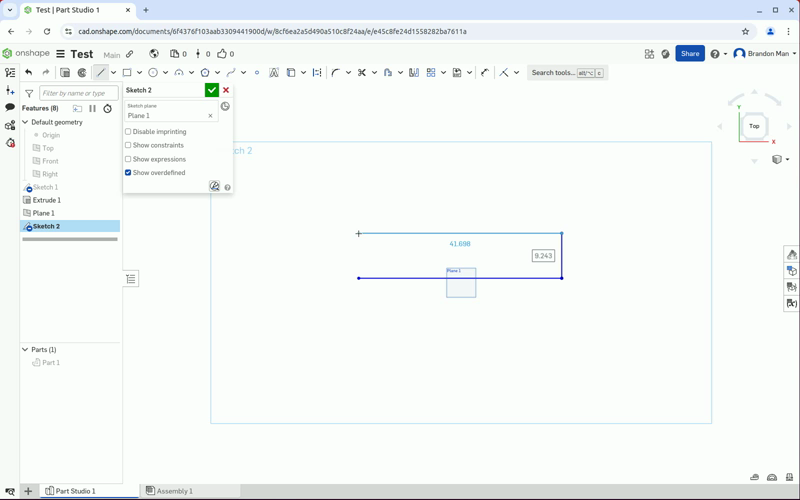
mouse_move(388, 233)
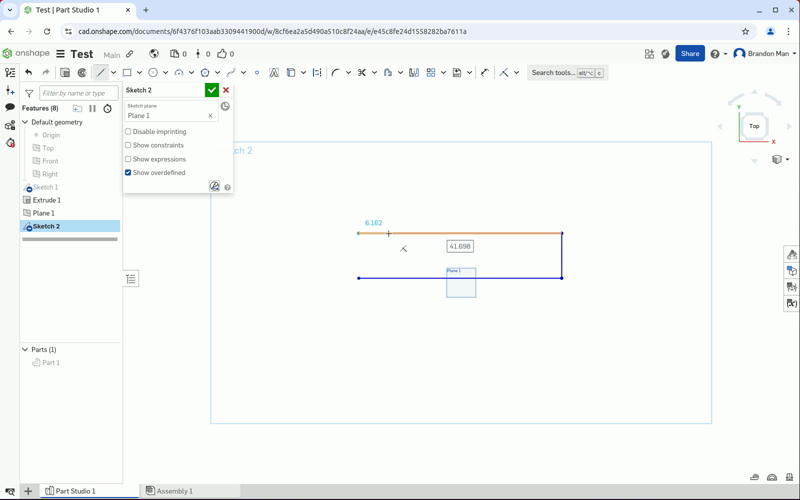
key_down(shift)
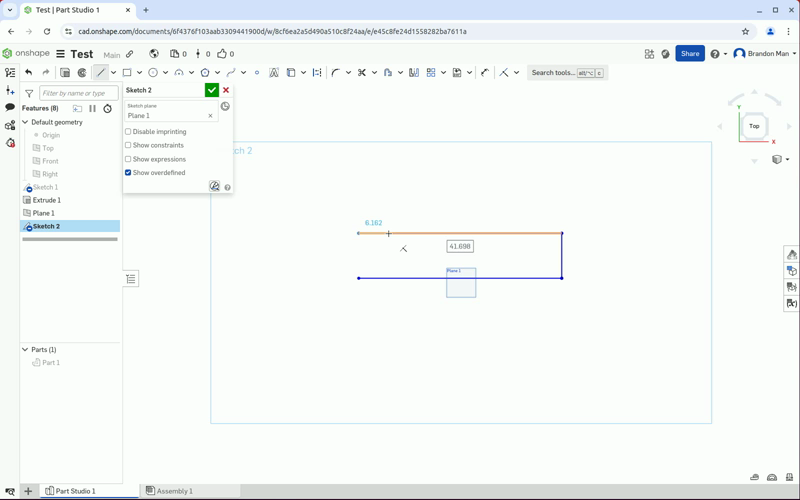
mouse_move(358, 278)
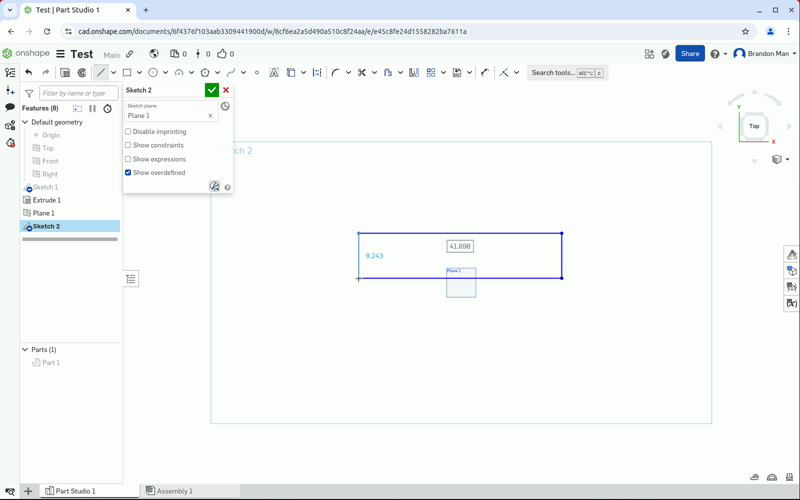
key_up(shift)
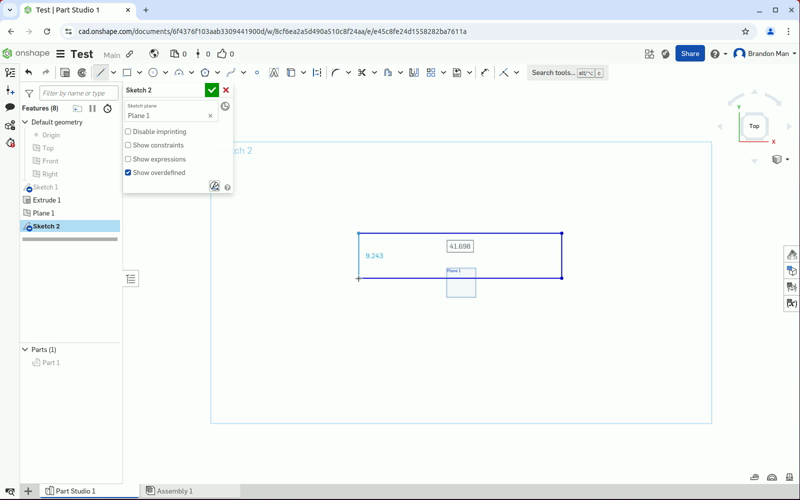
click(358, 278)
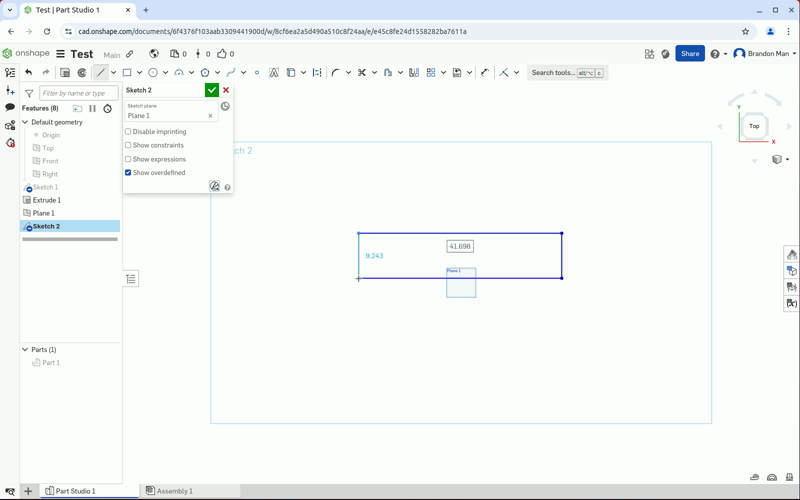
key(esc)
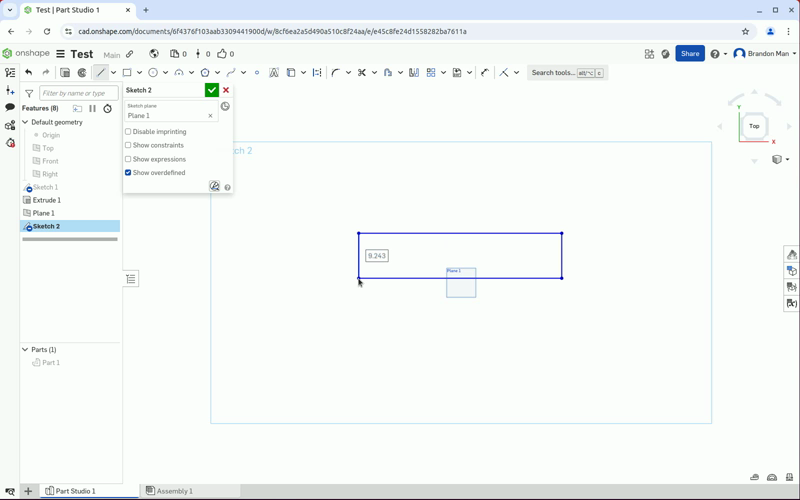
mouse_move(430, 271)
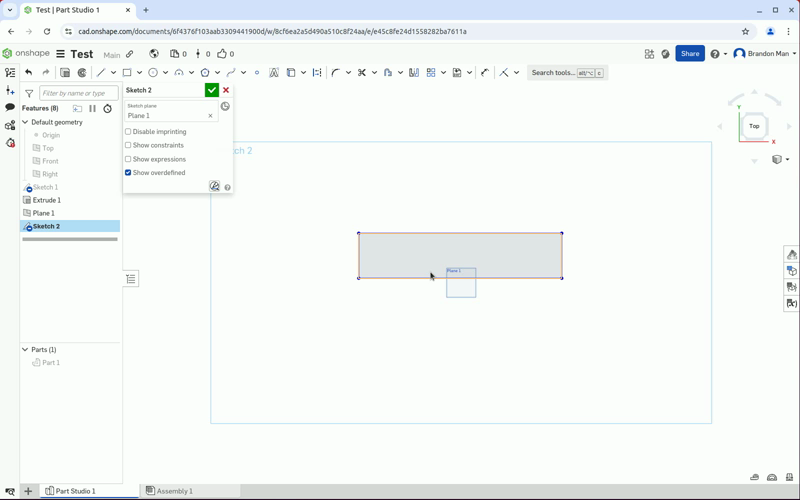
click(430, 271)
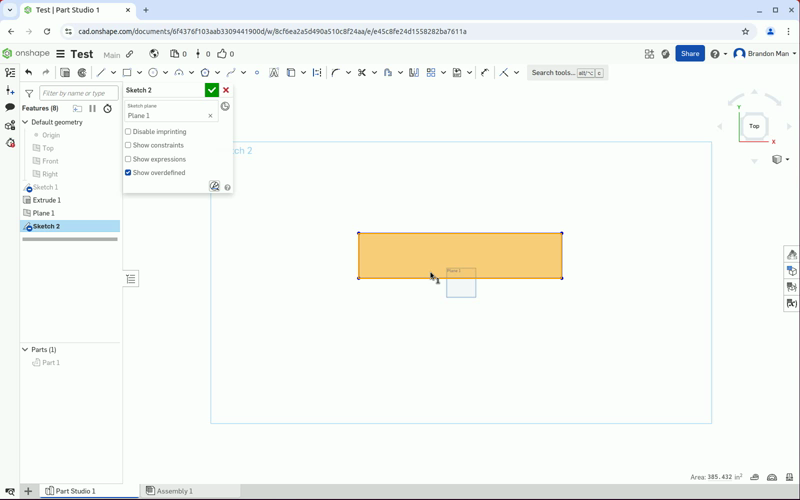
mouse_move(73, 352)
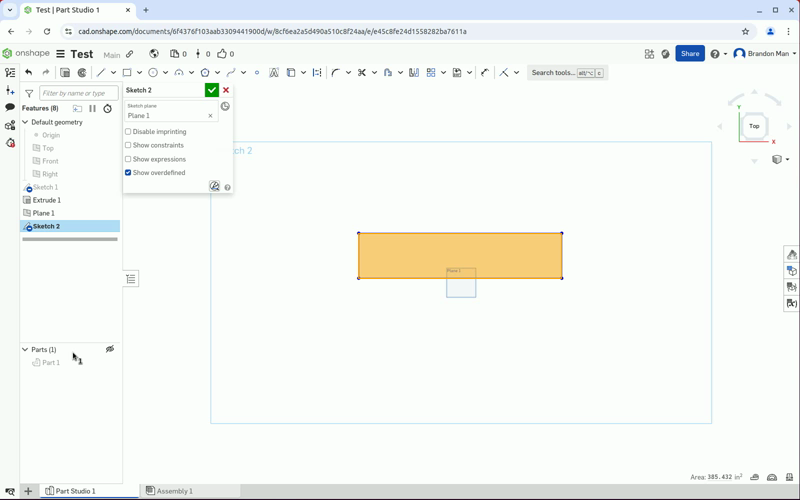
key(shift+y)
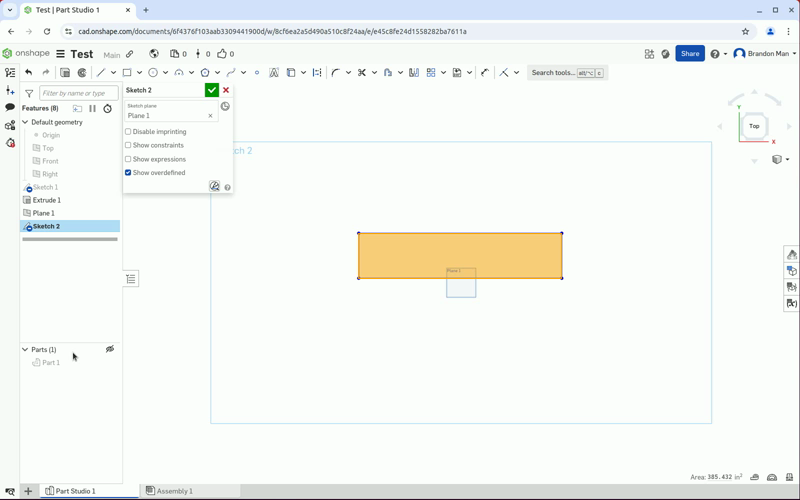
key(shift+e)
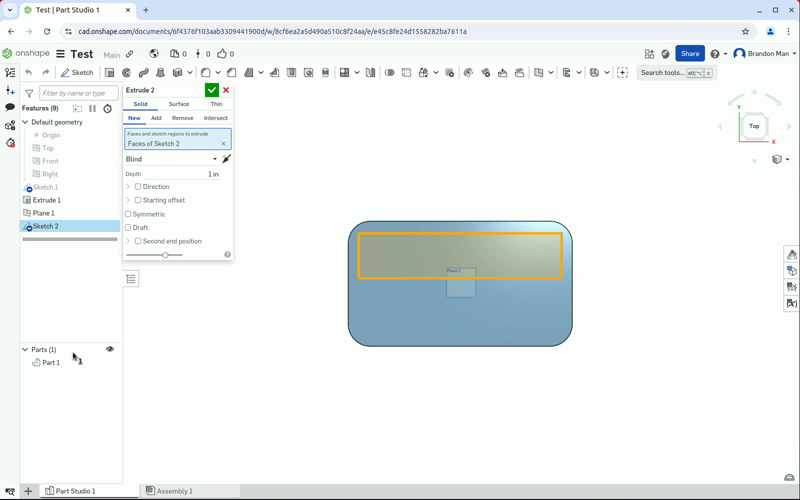
mouse_move(143, 106)
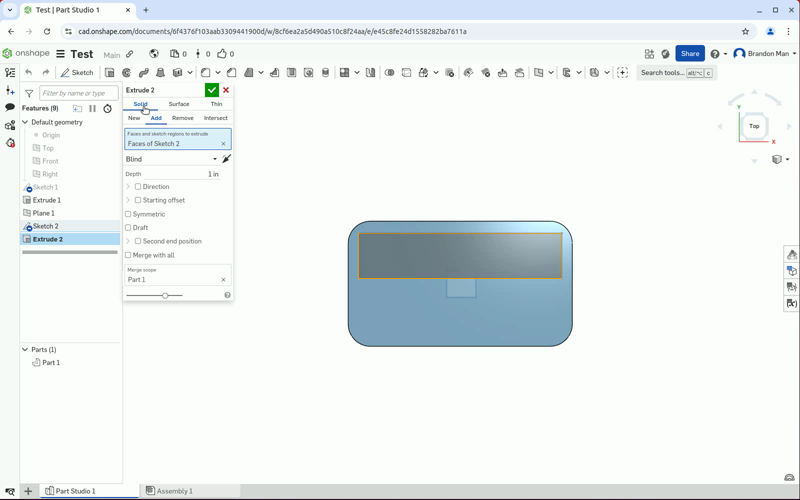
click(143, 106)
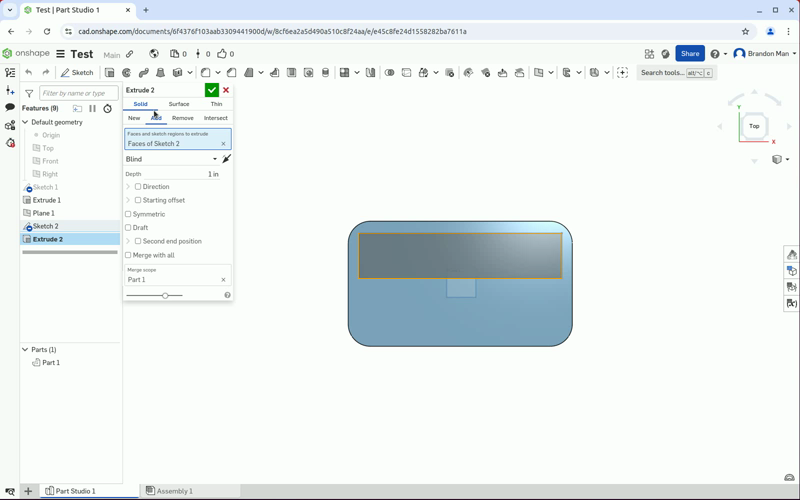
mouse_move(186, 120)
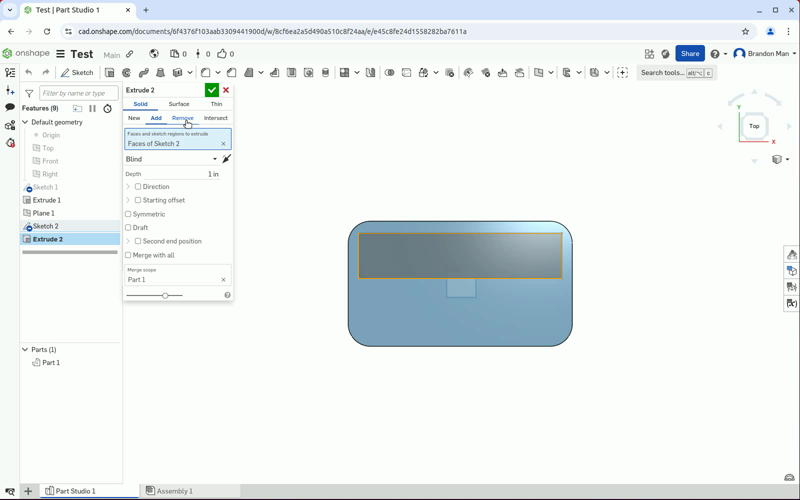
click(186, 120)
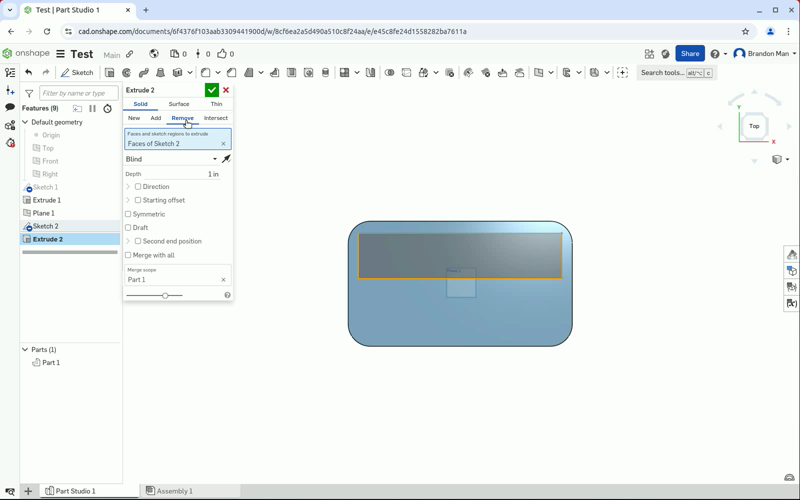
key(tab, 4)
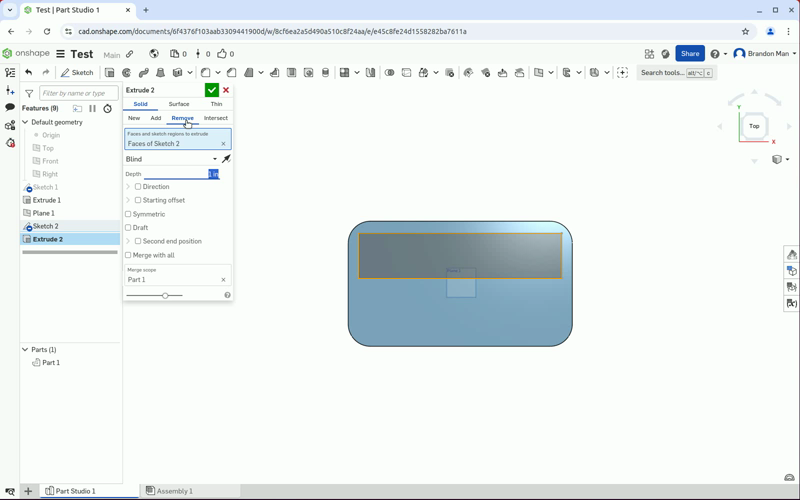
text(2.648)
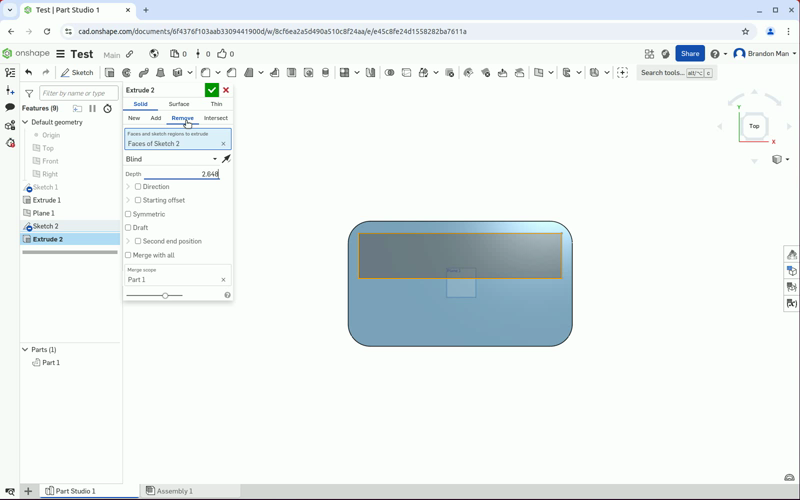
key(tab, 6)
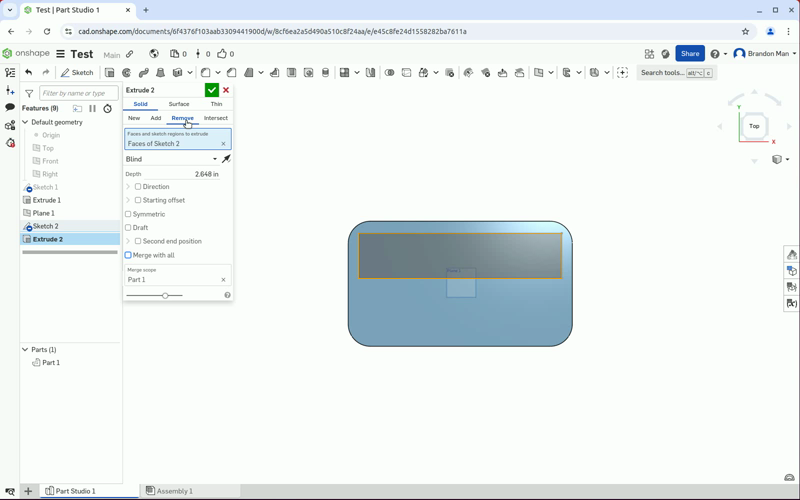
key(space)
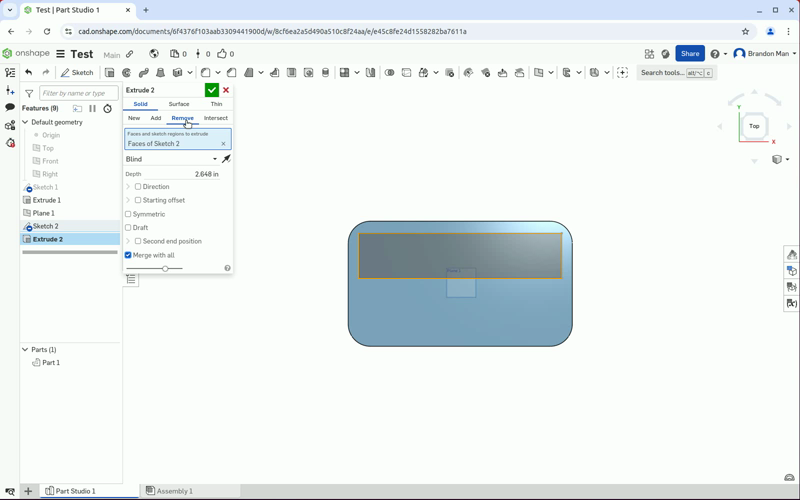
key(enter)
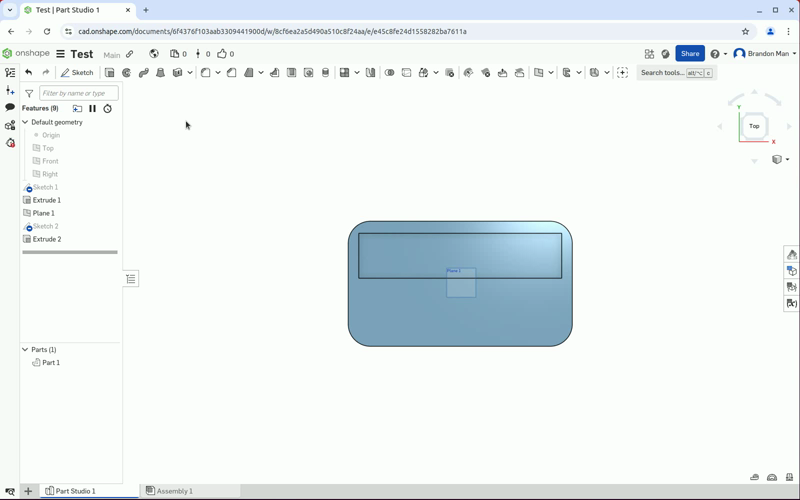
key(shift+h)
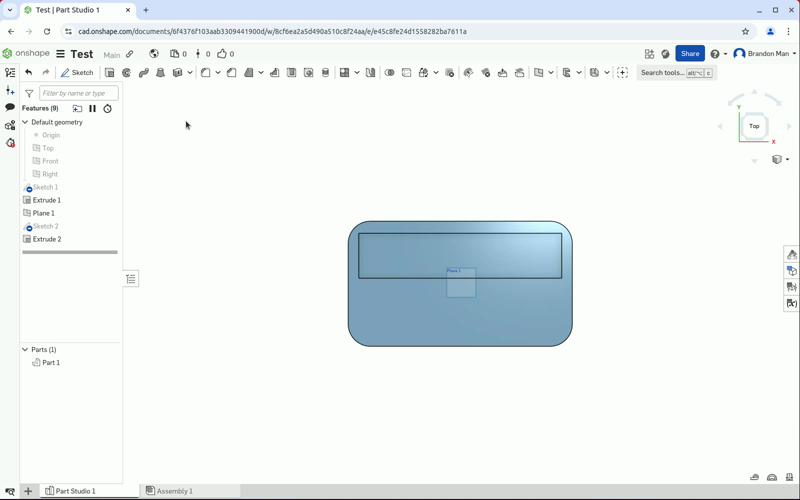
key(shift+h)
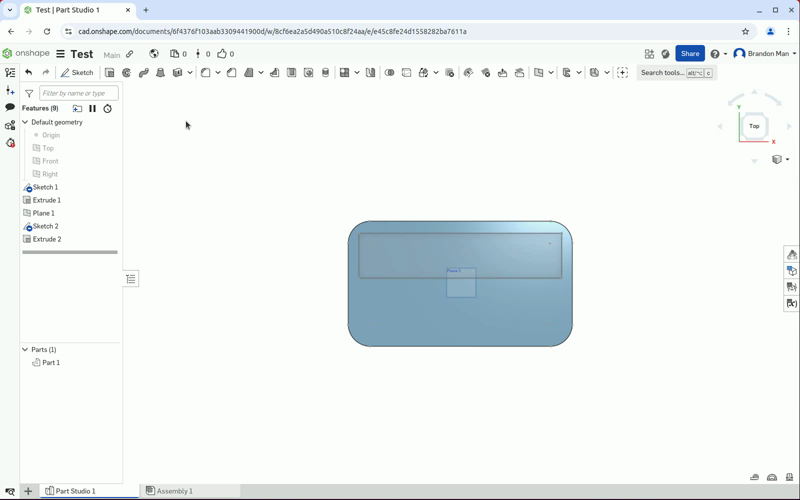
key(shift+7)
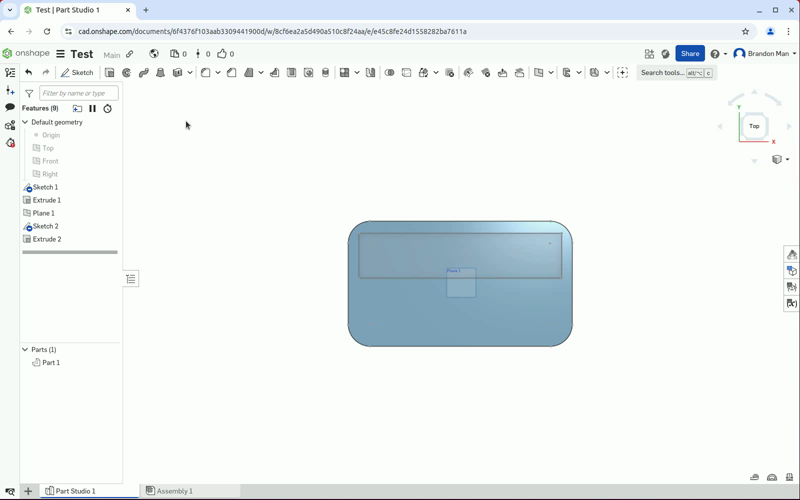
key(up, 3)
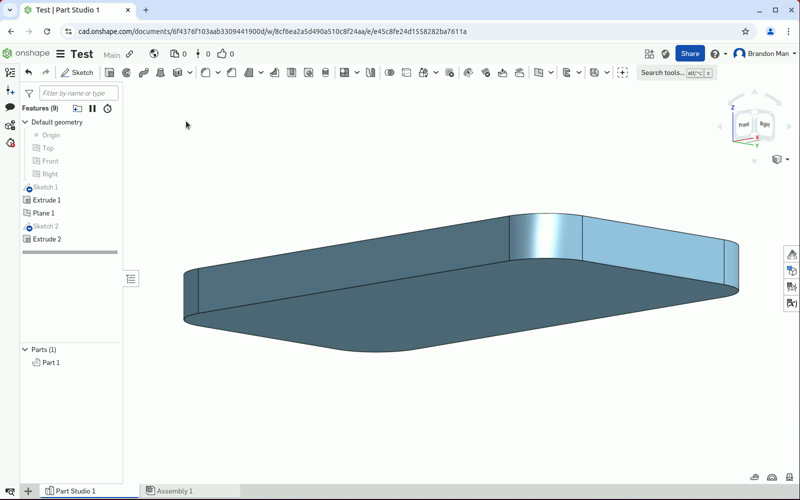
key(left, 3)
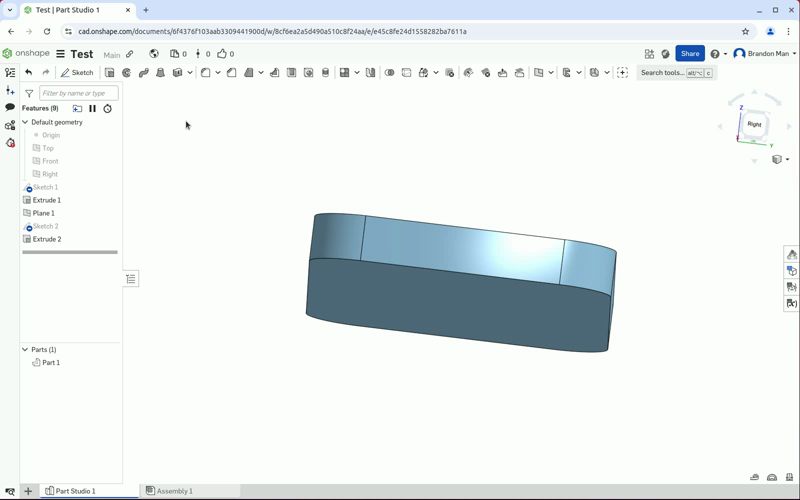
key(right, 3)
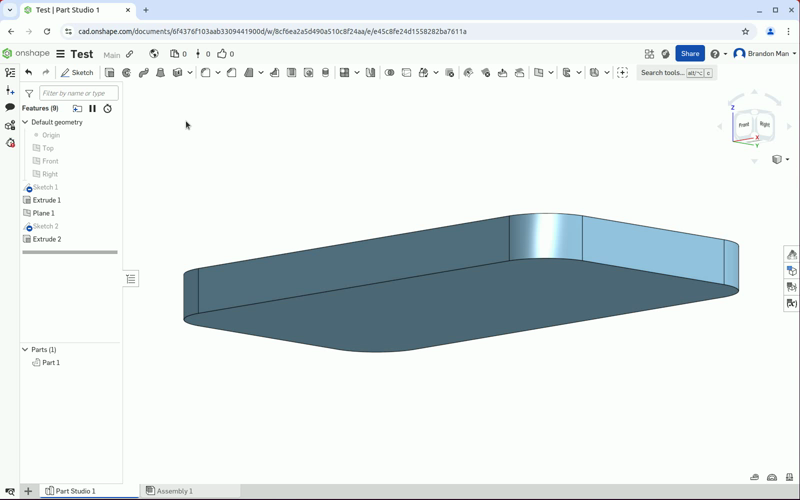
key(down, 3)
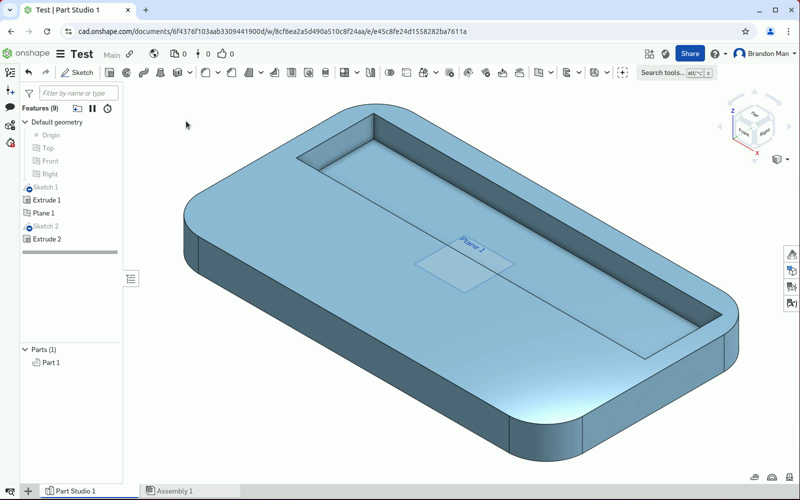
mouse_move(73, 189)
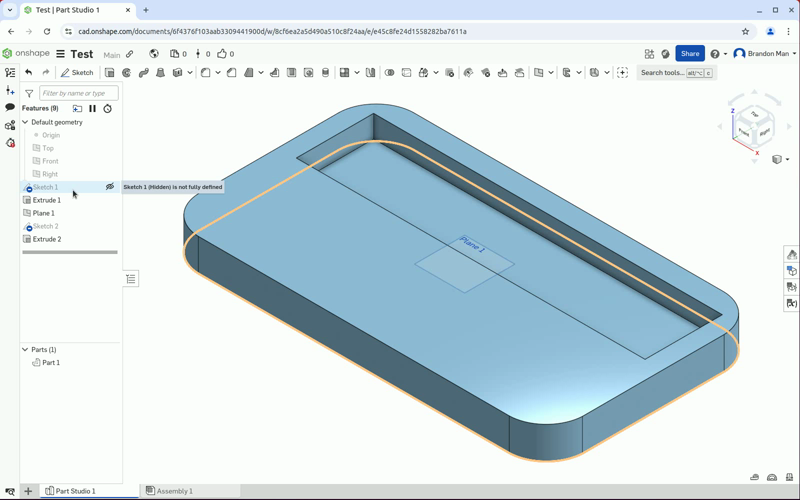
click(73, 189)